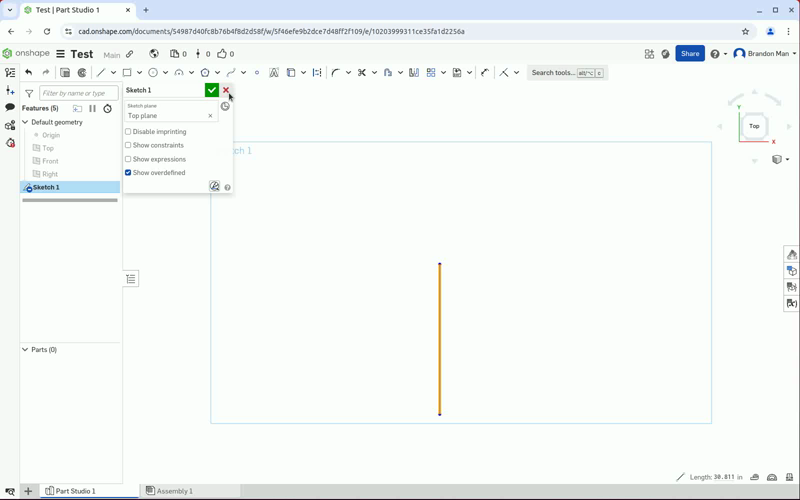
key(shift+h)
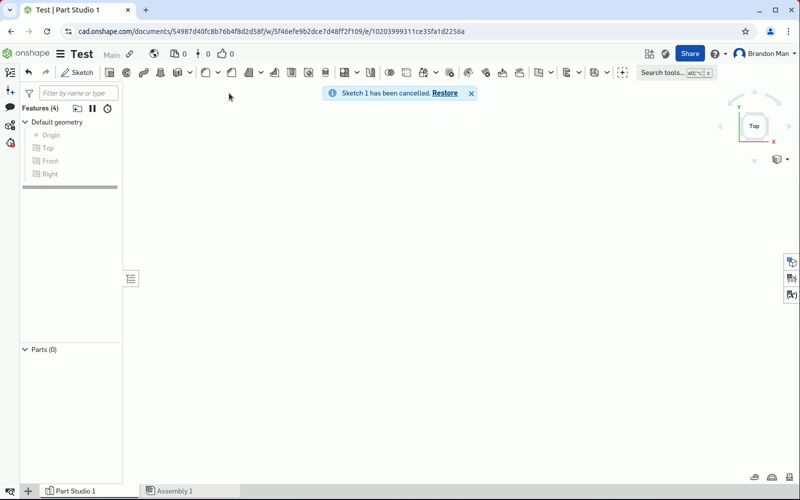
mouse_move(73, 352)
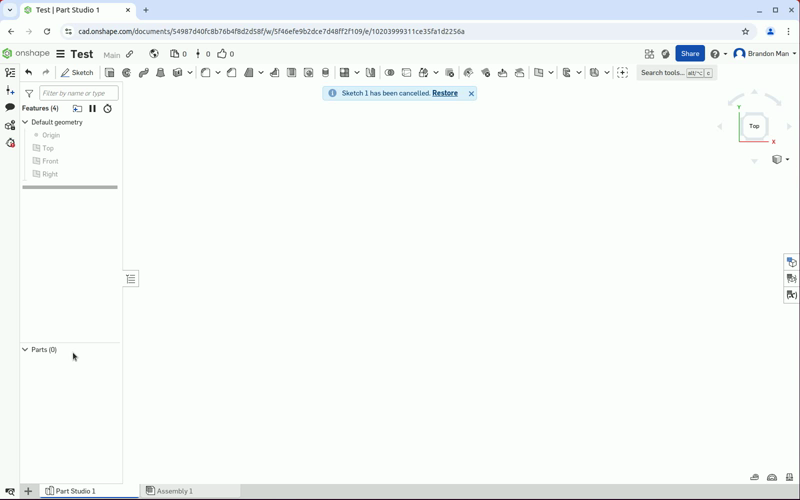
key(y)
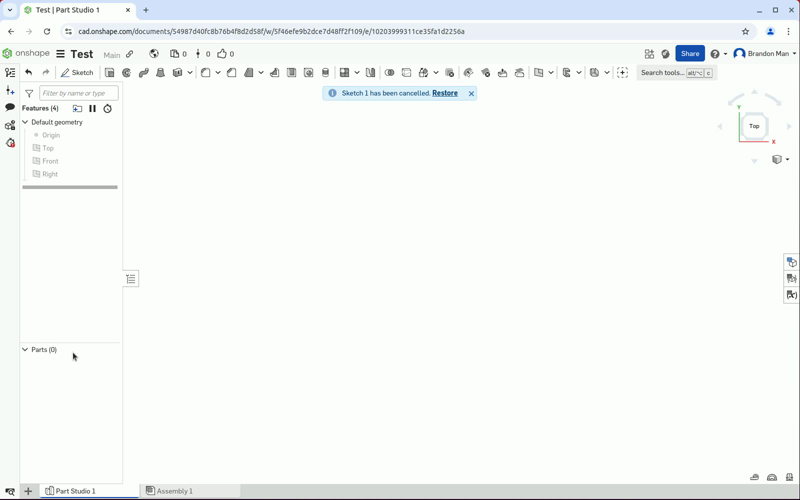
key(shift+p)
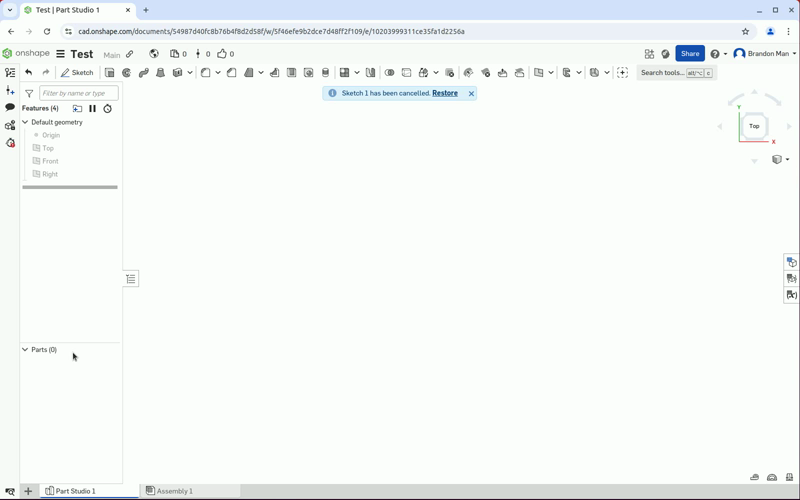
key(space)
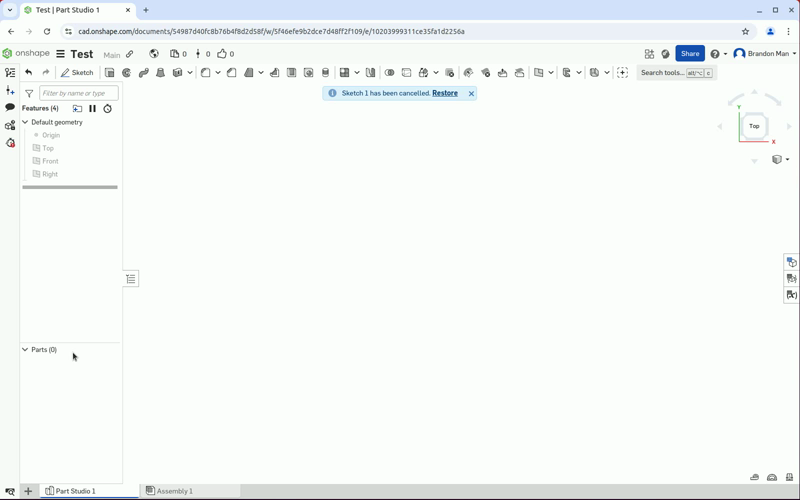
key_down(shift)
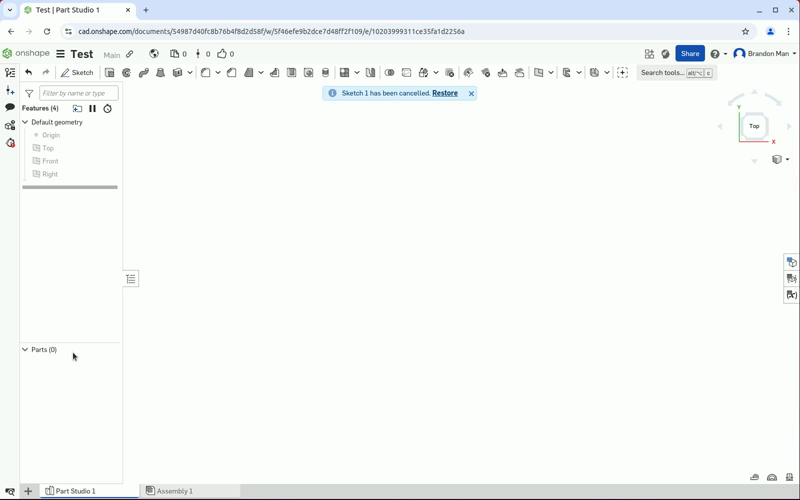
key(up)
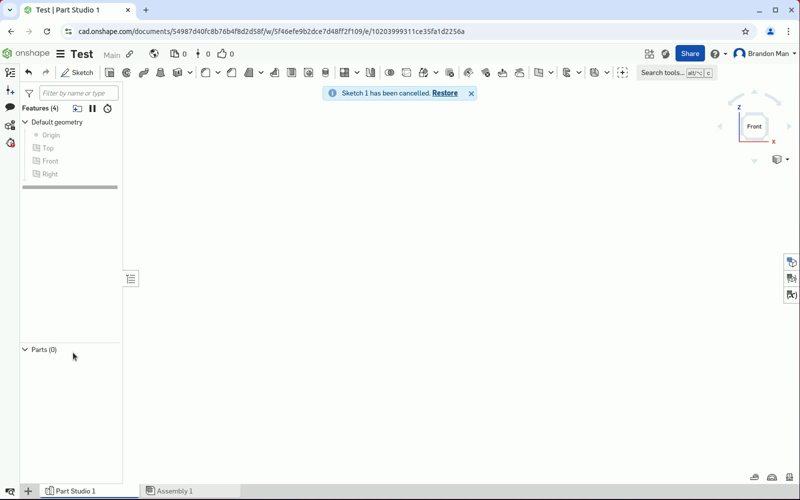
key_up(shift)
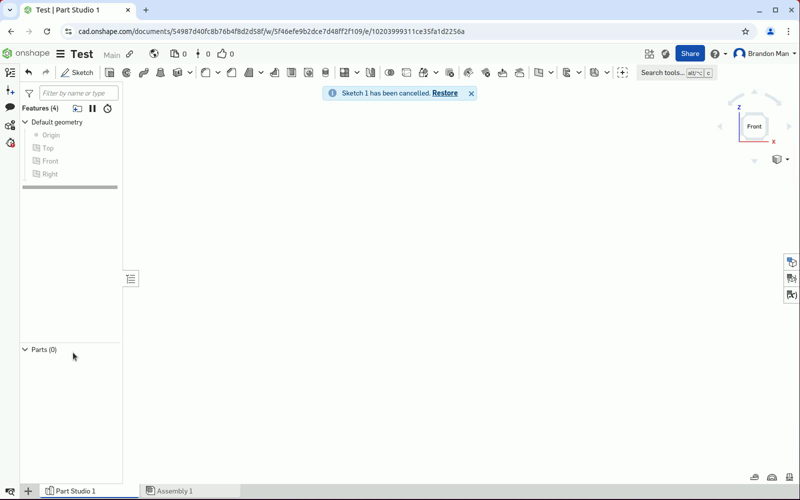
mouse_move(73, 352)
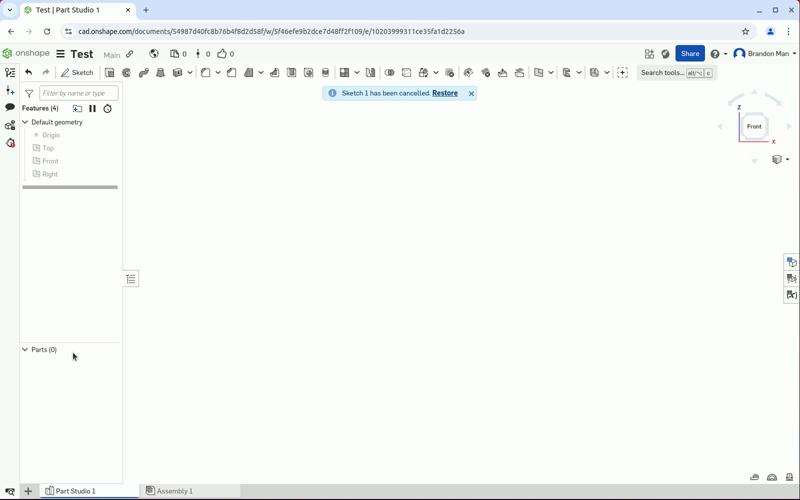
key(shift+y)
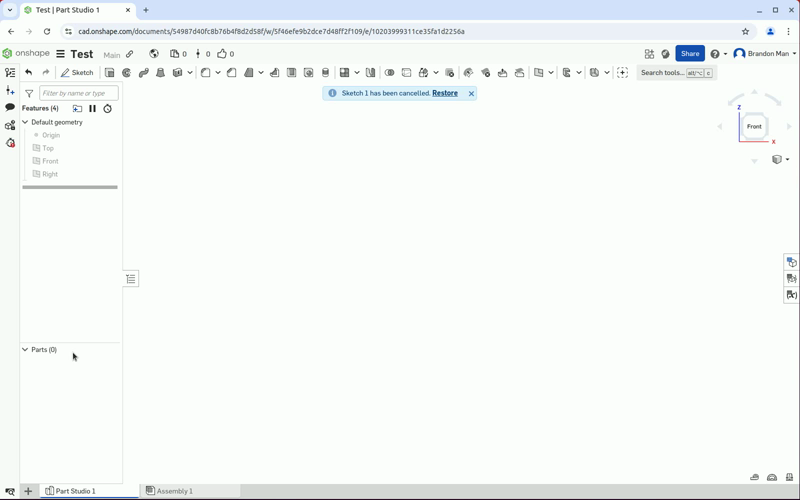
key(shift+s)
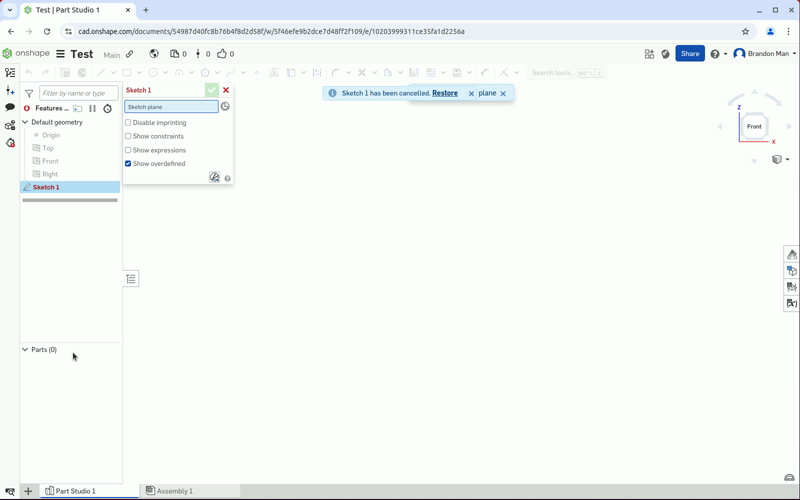
mouse_move(73, 163)
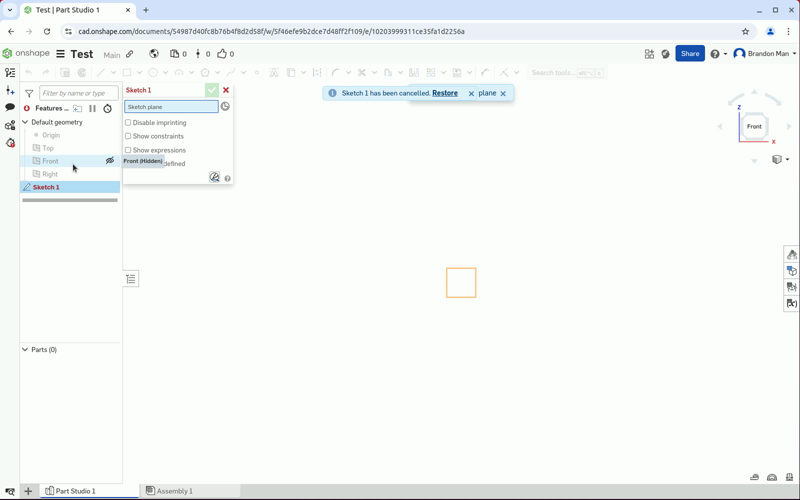
click(73, 163)
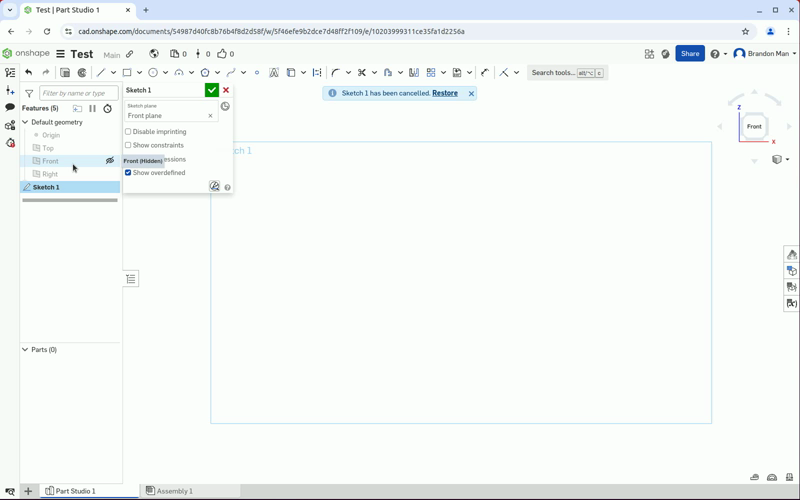
mouse_move(73, 352)
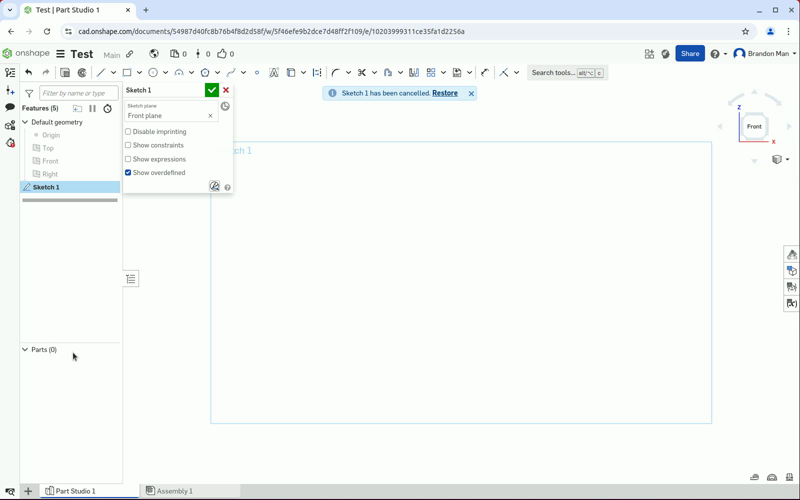
key(y)
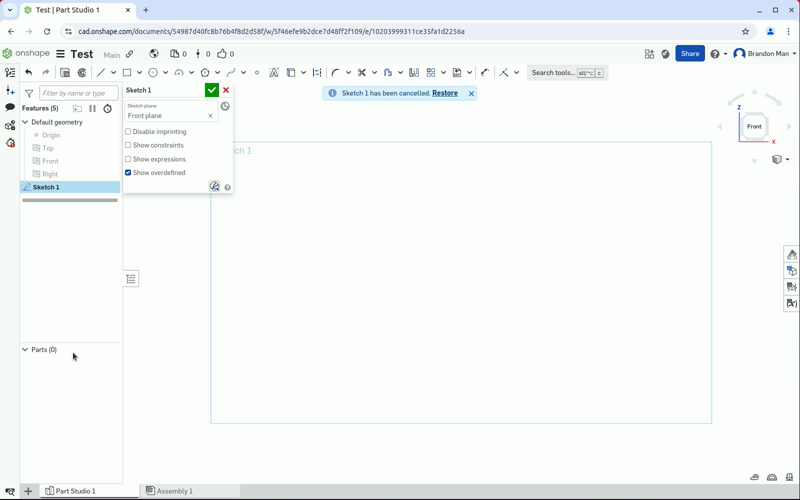
key(l)
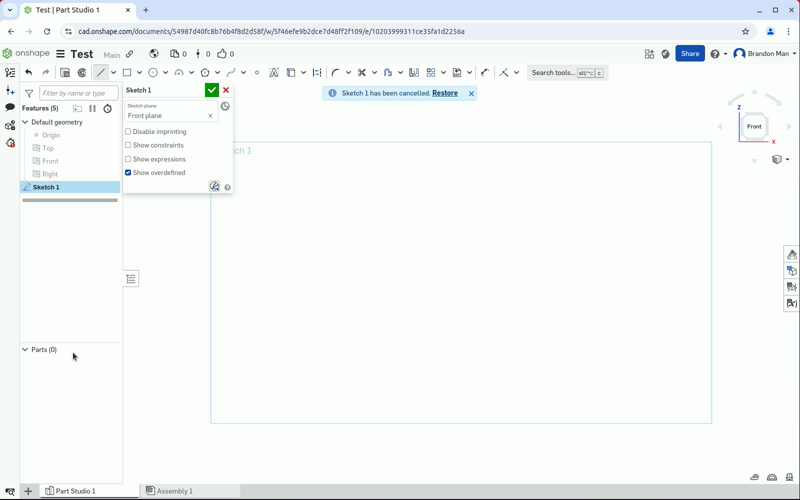
key_down(shift)
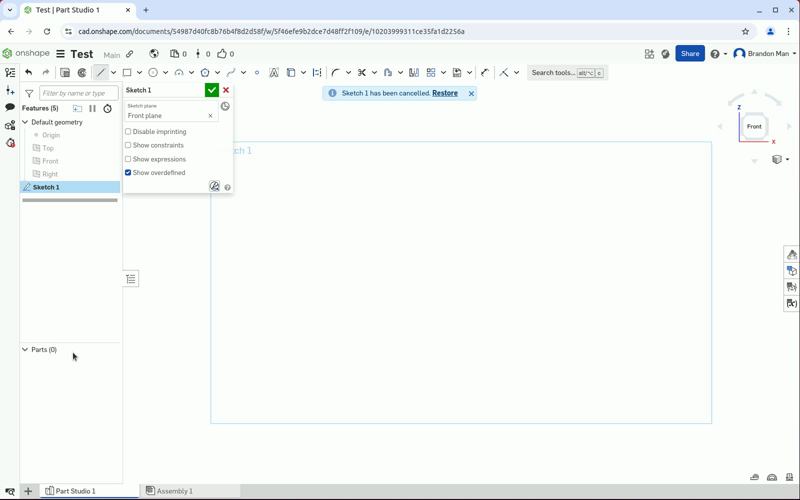
mouse_move(453, 286)
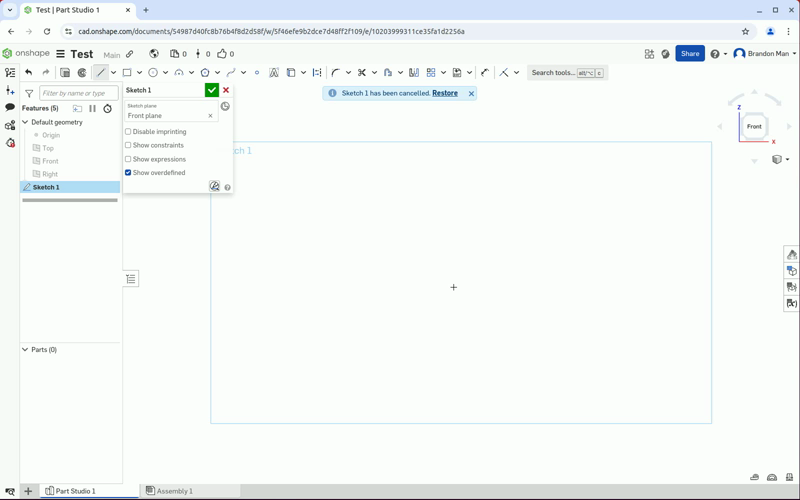
click(453, 286)
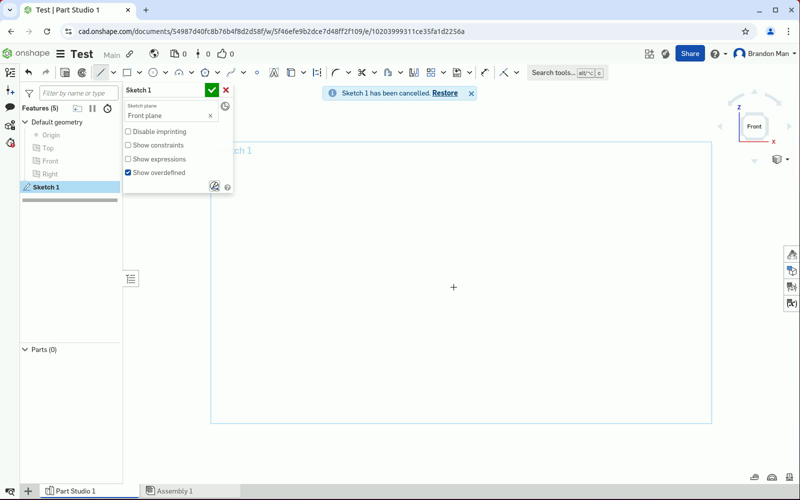
key_up(shift)
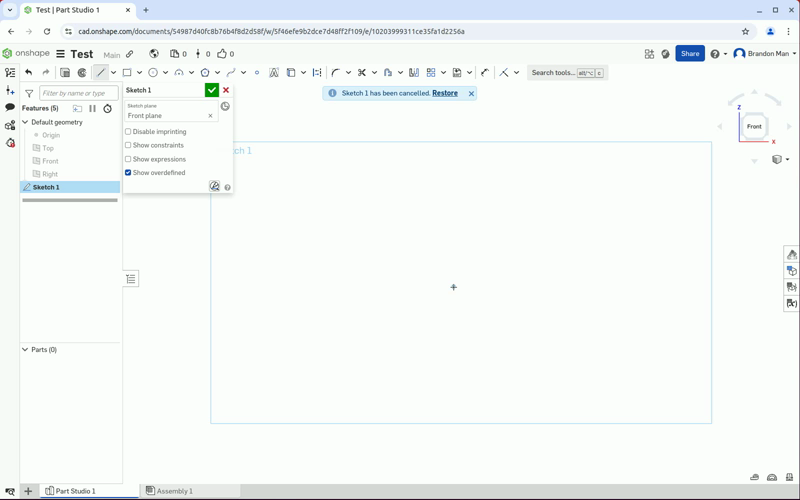
key_down(shift)
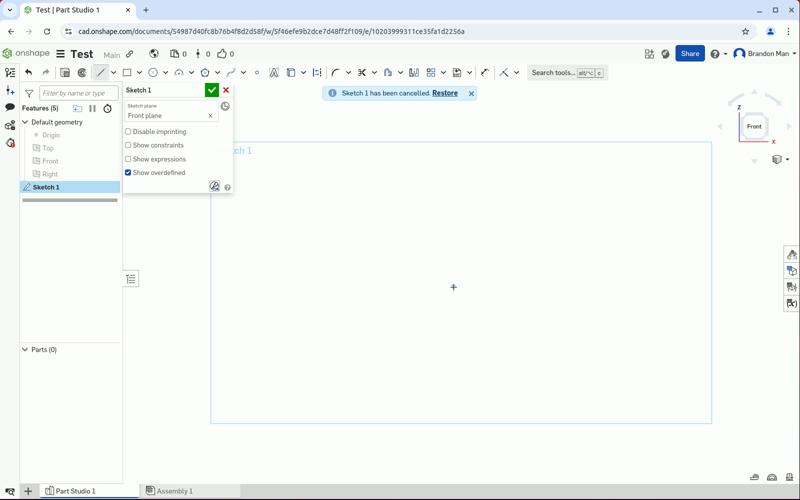
mouse_move(532, 286)
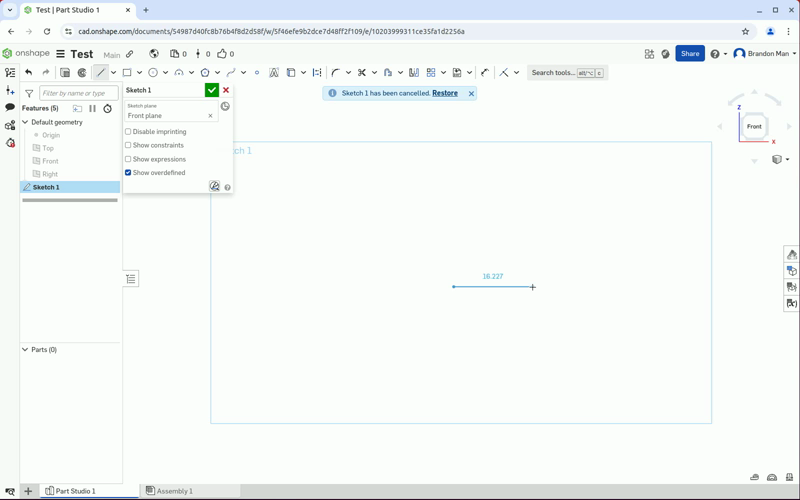
click(532, 286)
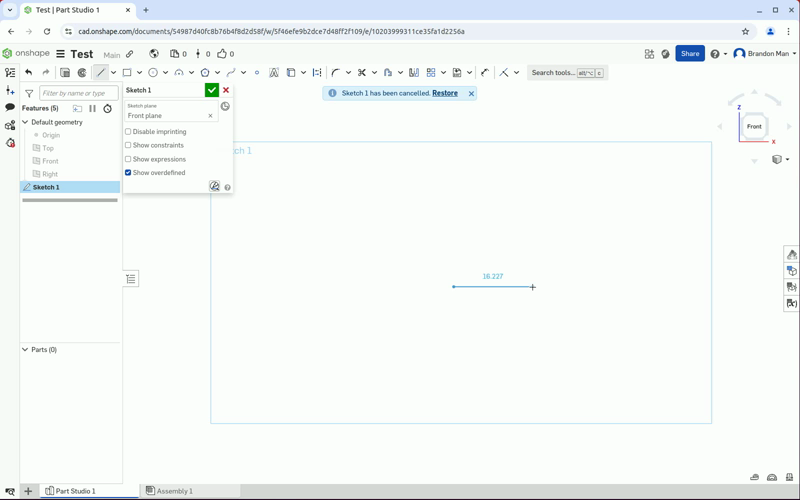
key_up(shift)
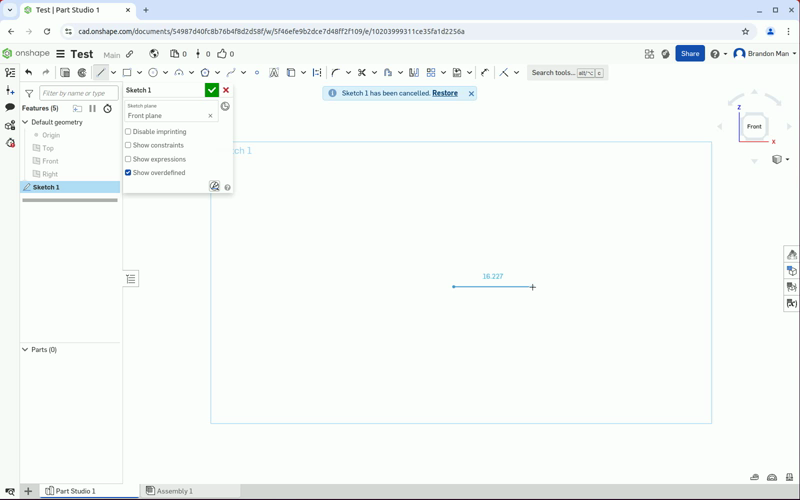
key_down(shift)
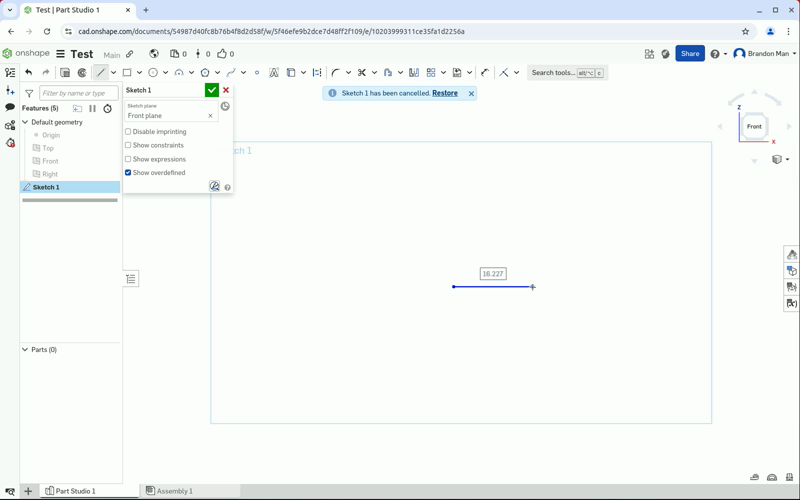
mouse_move(562, 286)
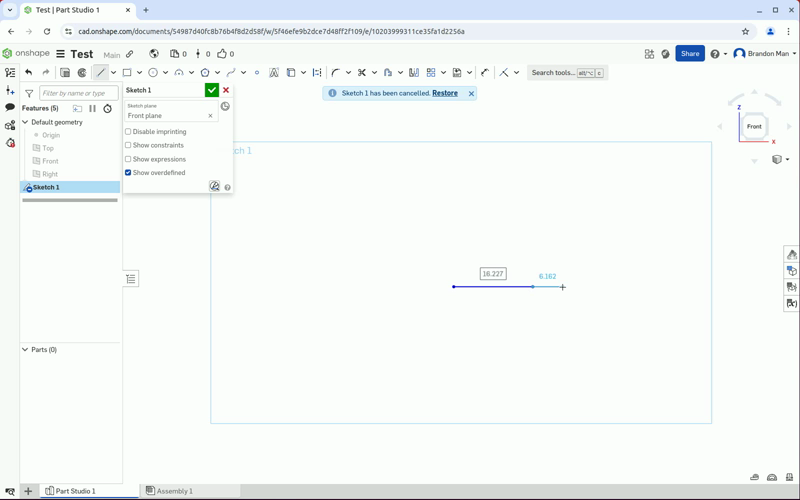
mouse_move(532, 258)
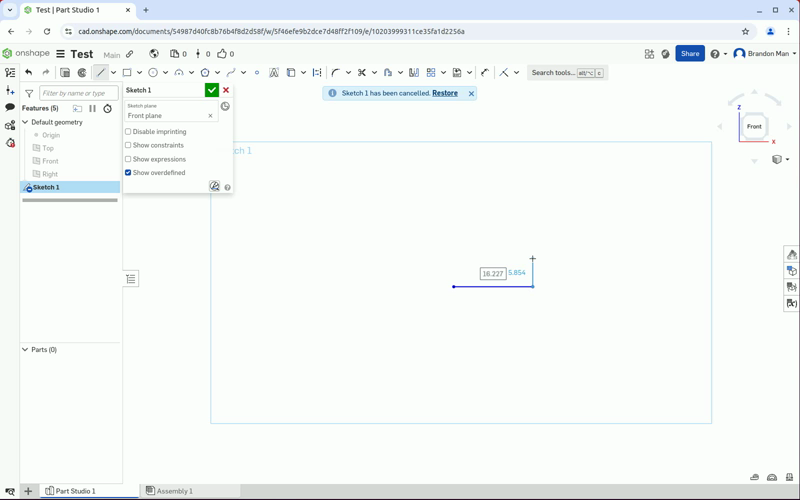
click(532, 258)
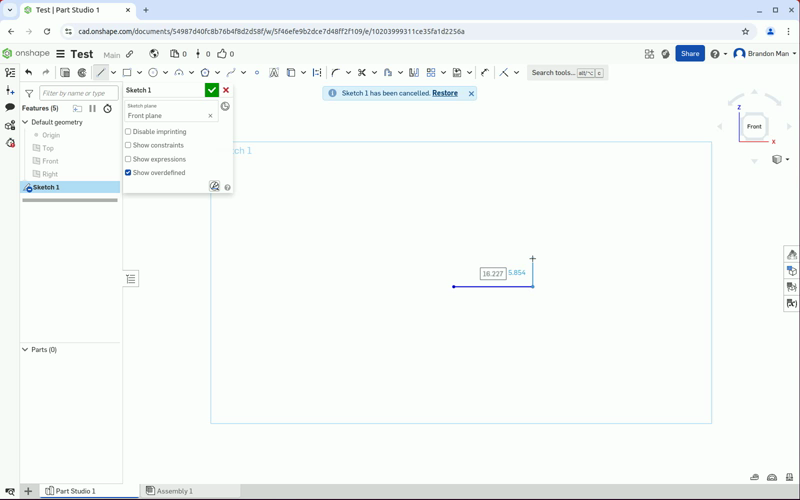
key_up(shift)
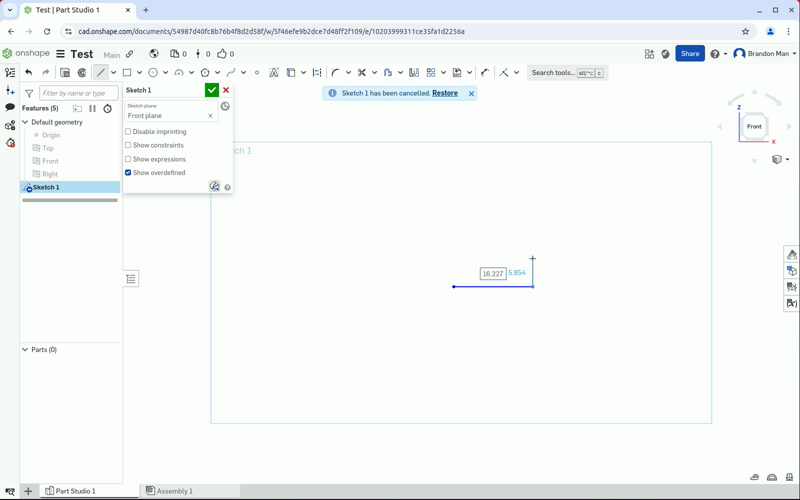
key_down(shift)
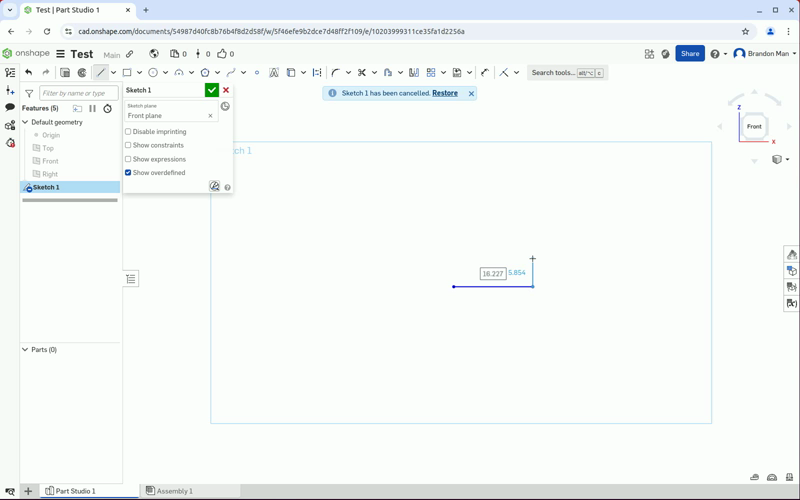
mouse_move(453, 258)
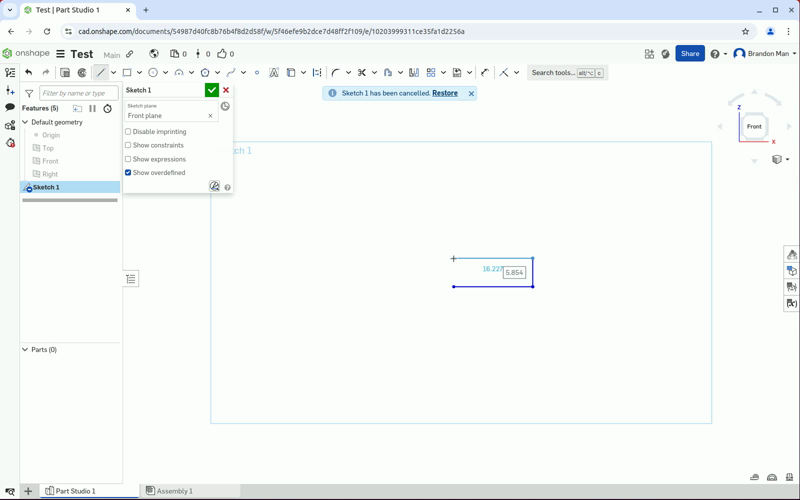
click(453, 258)
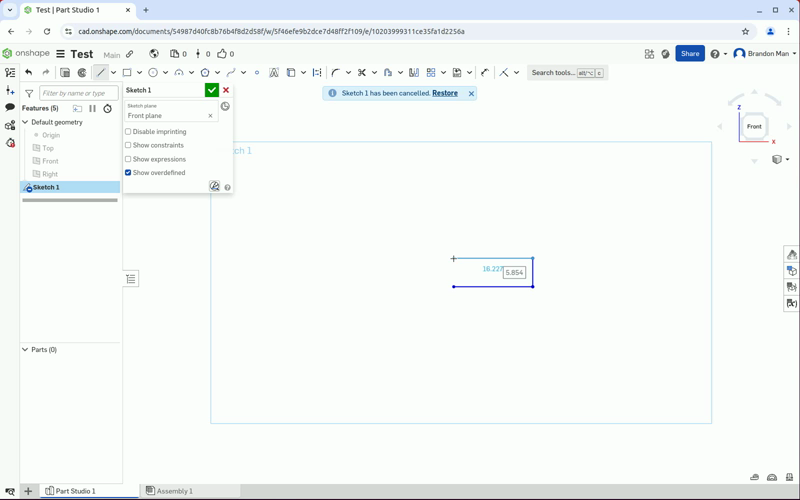
key_up(shift)
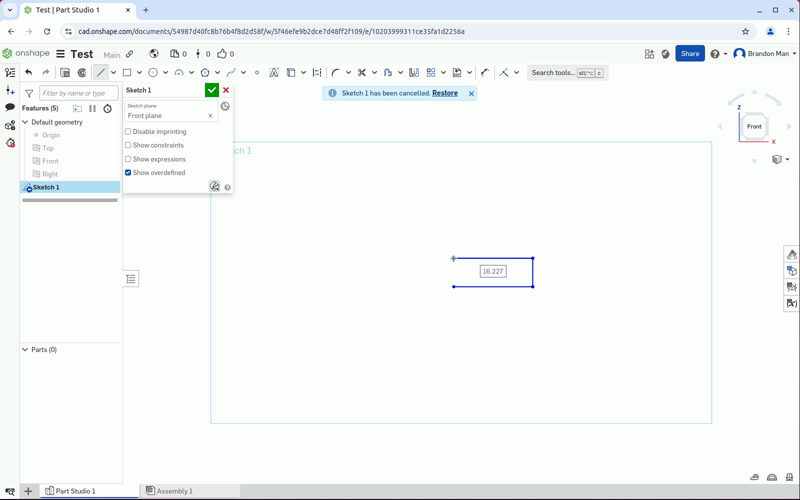
mouse_move(483, 258)
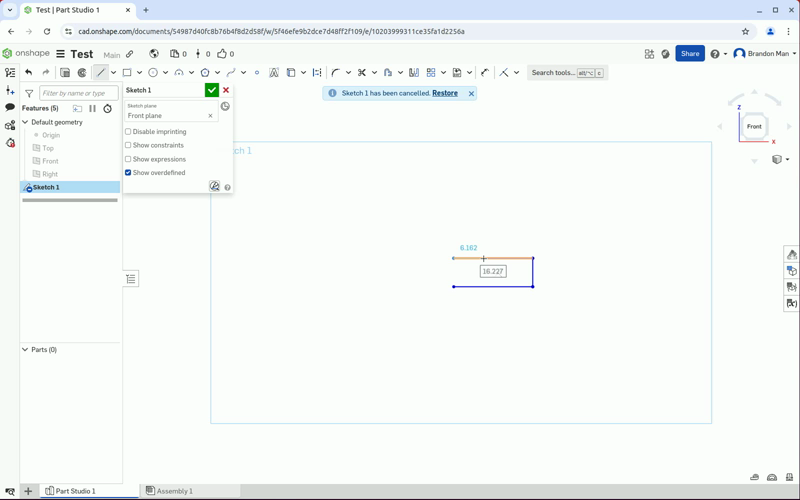
key_down(shift)
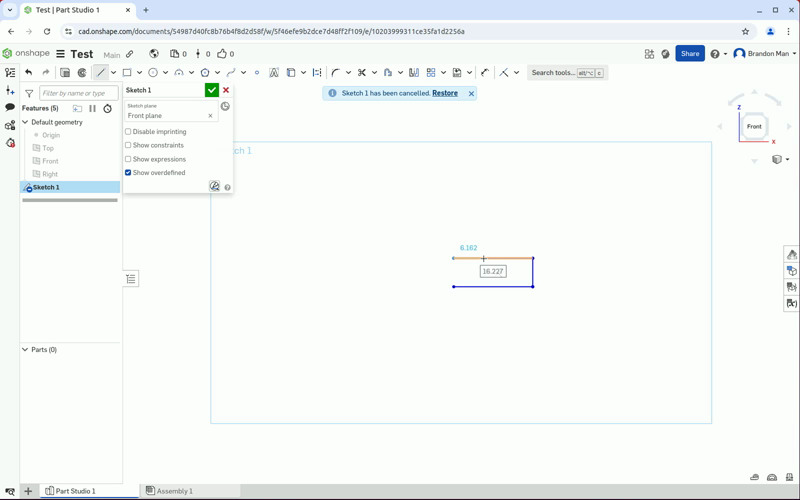
mouse_move(453, 286)
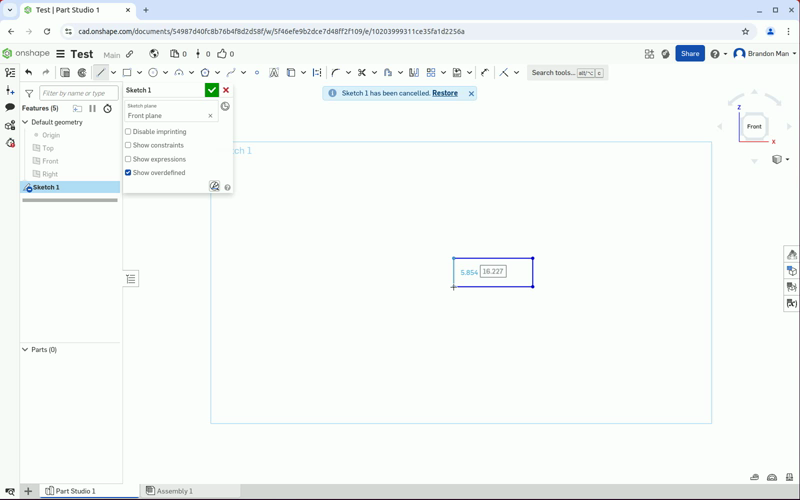
key_up(shift)
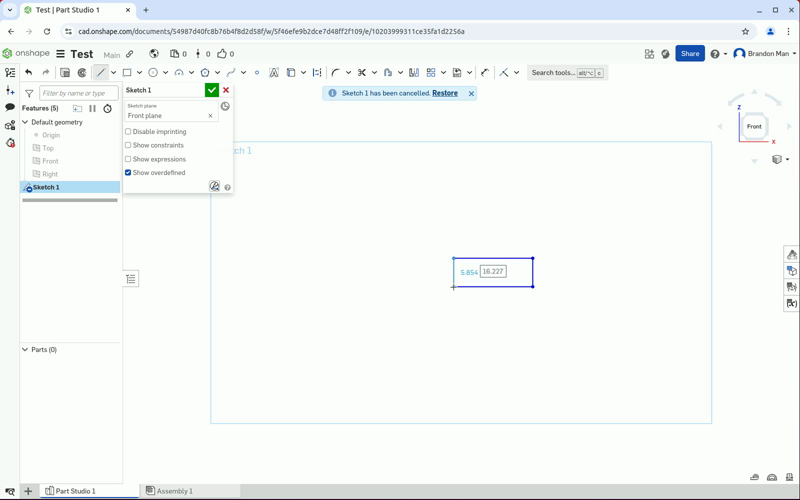
click(453, 286)
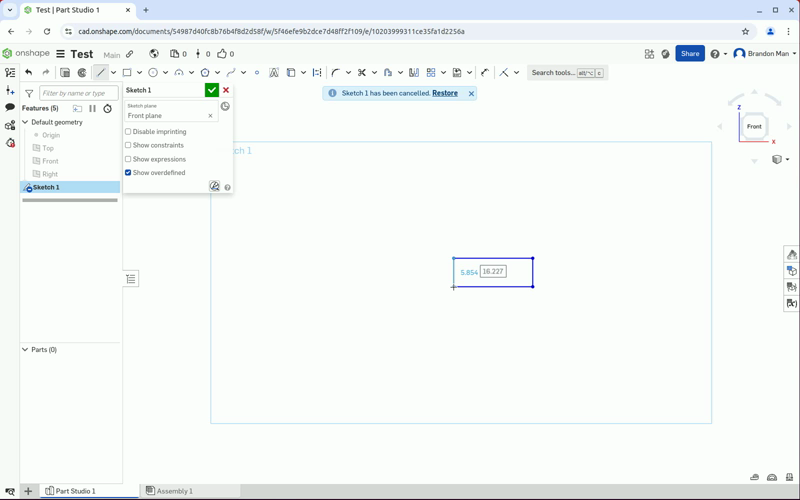
key(esc)
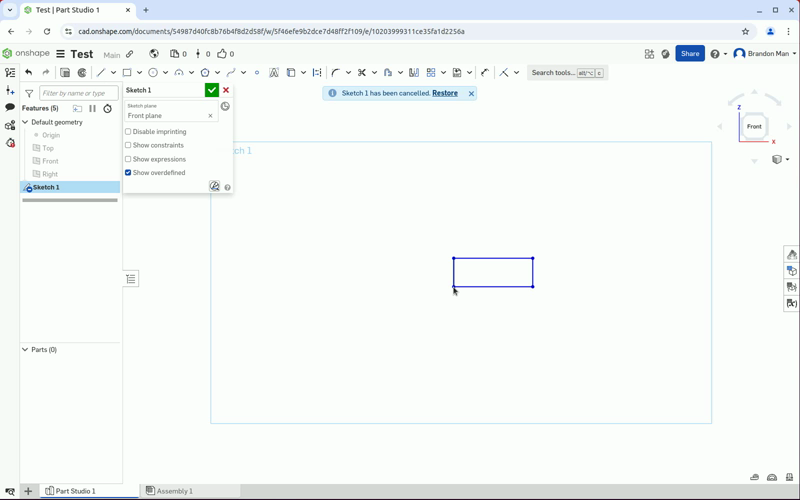
mouse_move(529, 269)
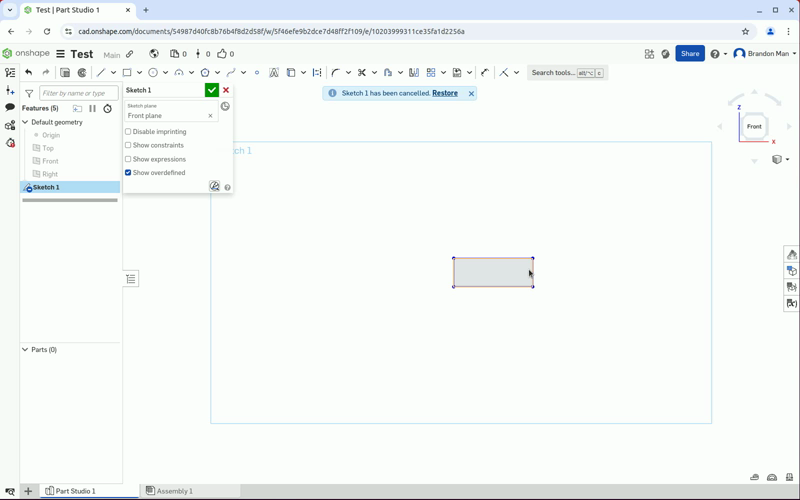
click(529, 269)
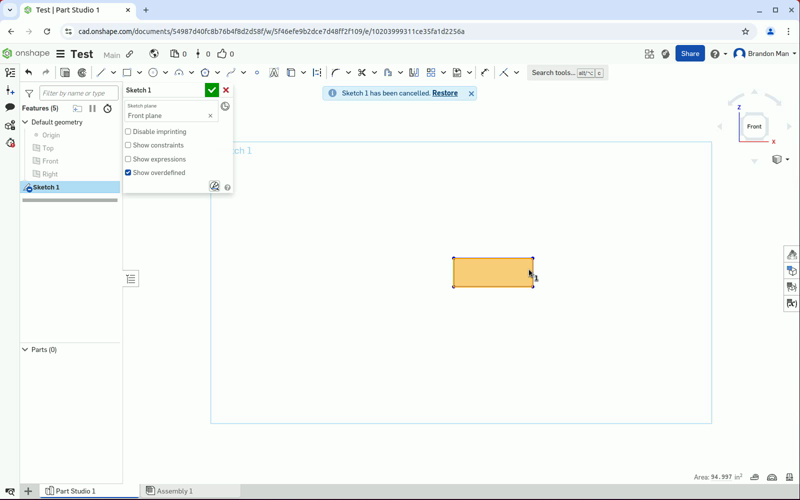
mouse_move(73, 352)
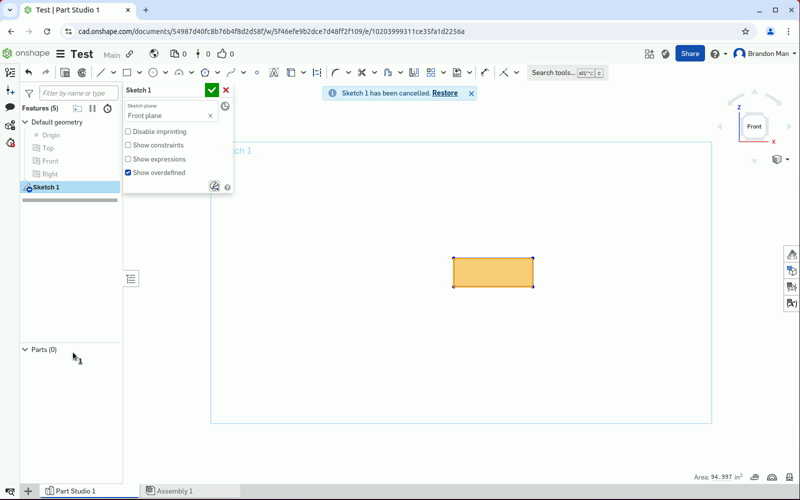
key(shift+y)
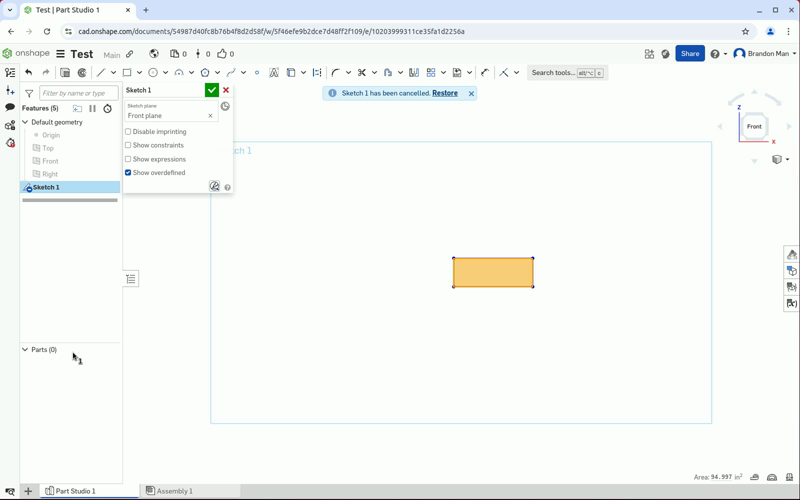
key(shift+e)
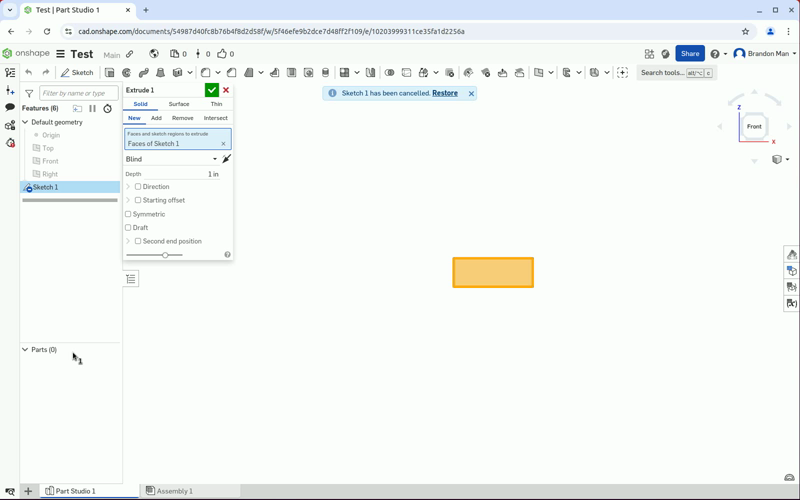
mouse_move(143, 106)
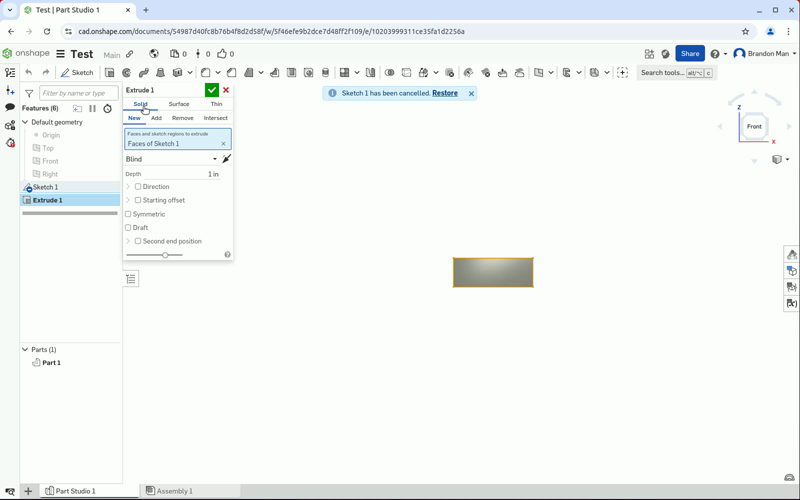
click(143, 106)
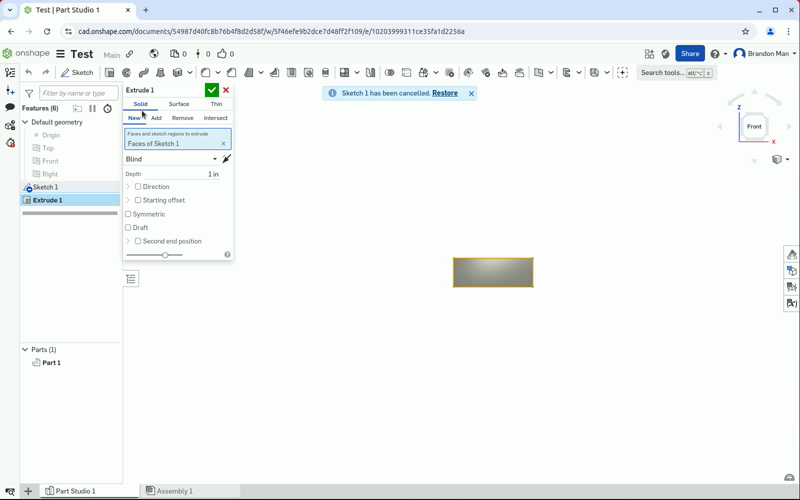
mouse_move(137, 120)
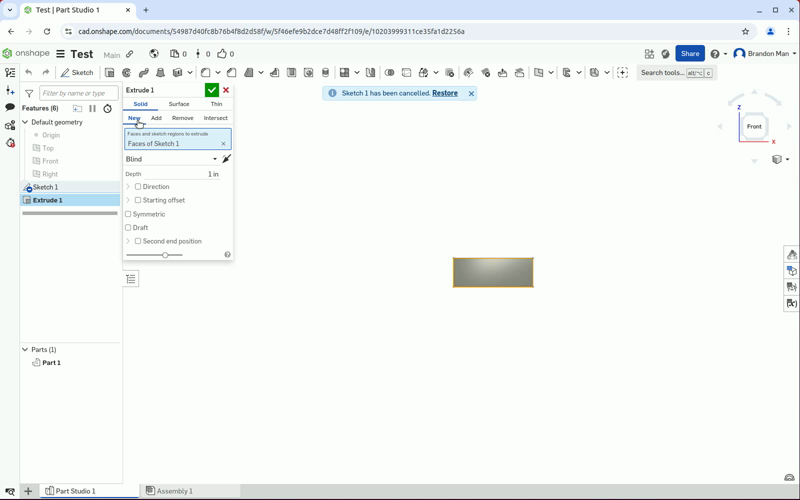
click(137, 120)
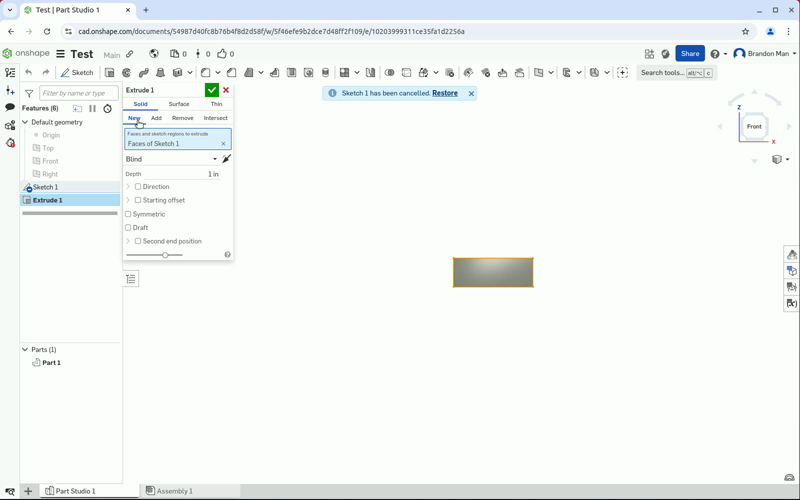
key(tab, 4)
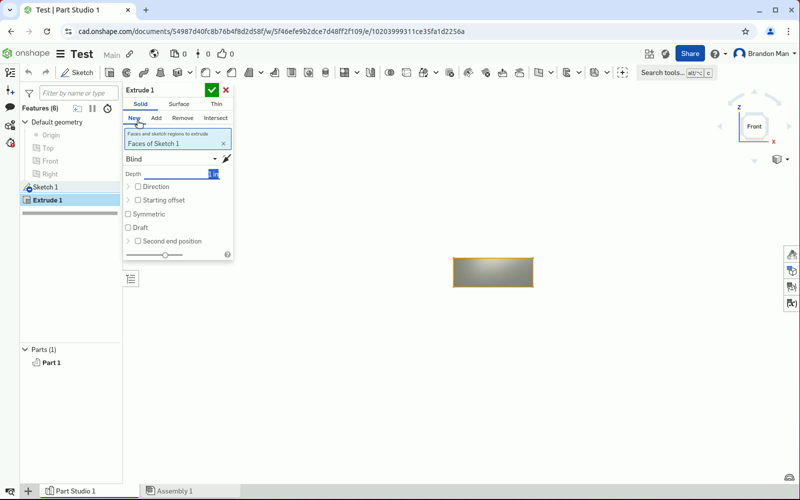
text(-23.108)
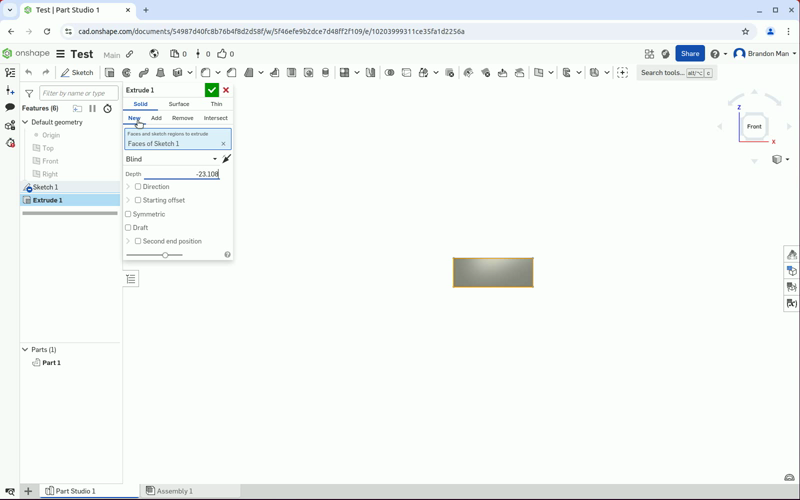
key(enter)
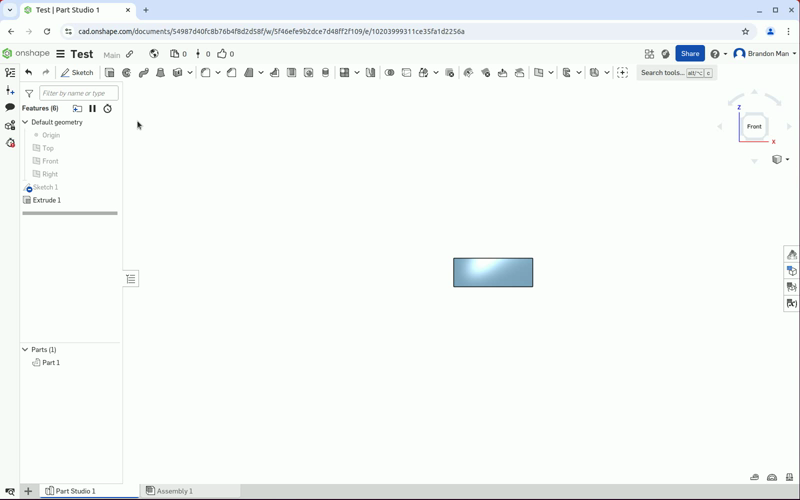
key(shift+h)
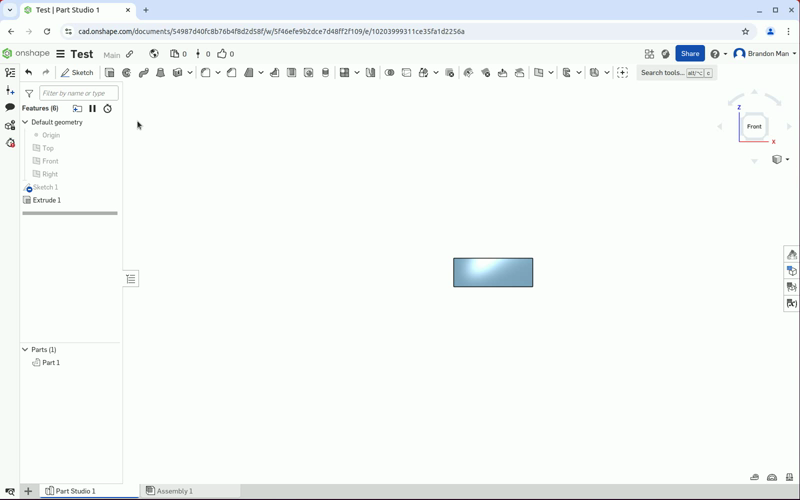
key(shift+h)
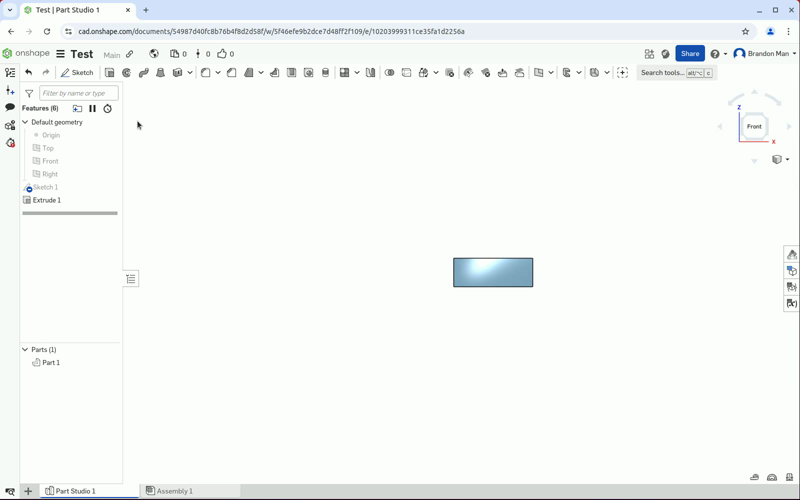
mouse_move(73, 189)
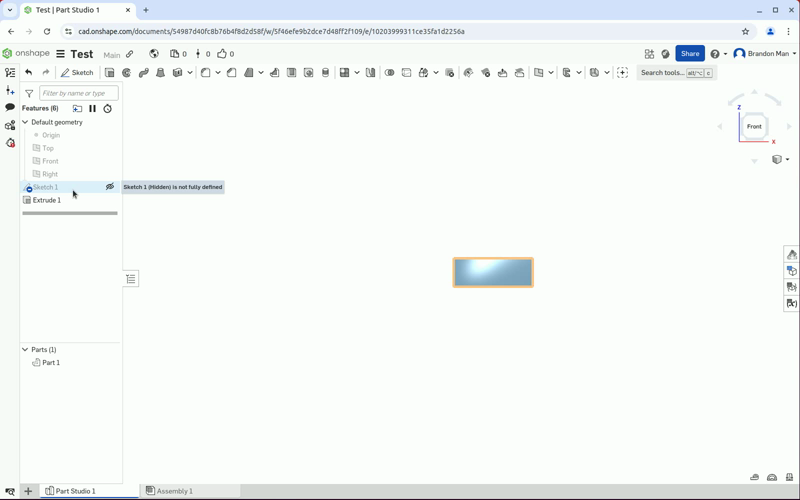
click(73, 189)
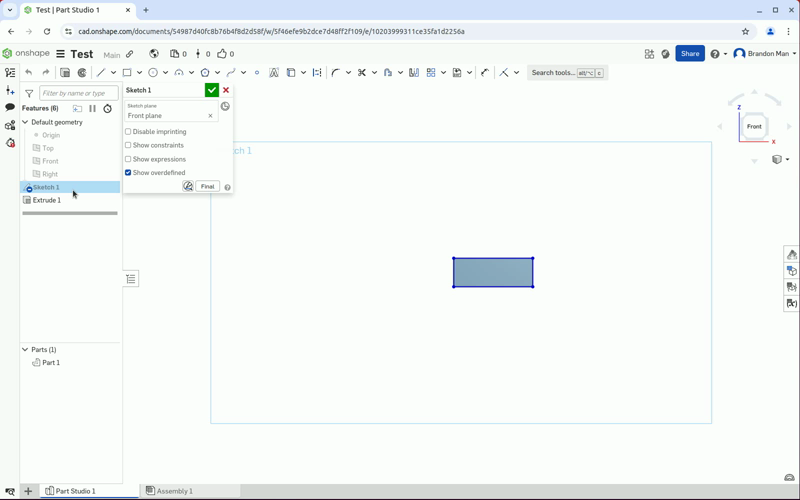
mouse_move(229, 92)
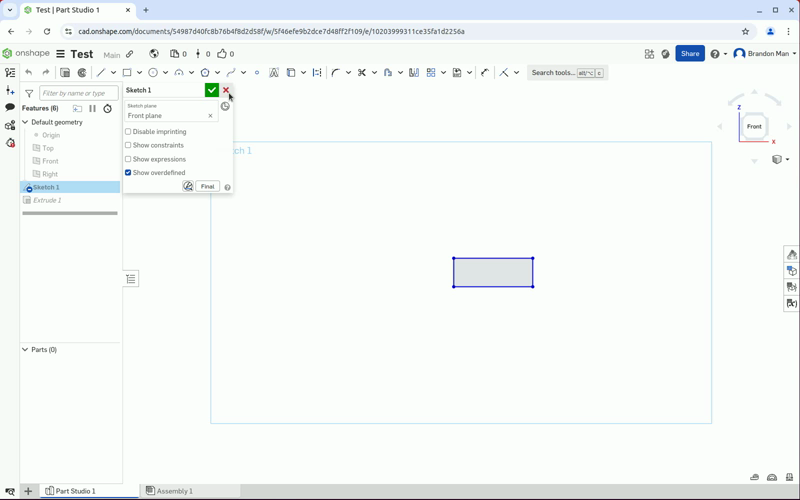
click(229, 92)
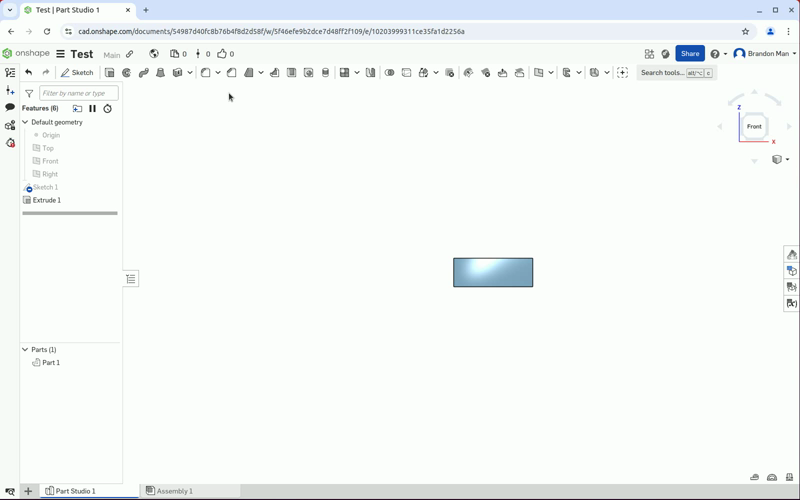
mouse_move(73, 352)
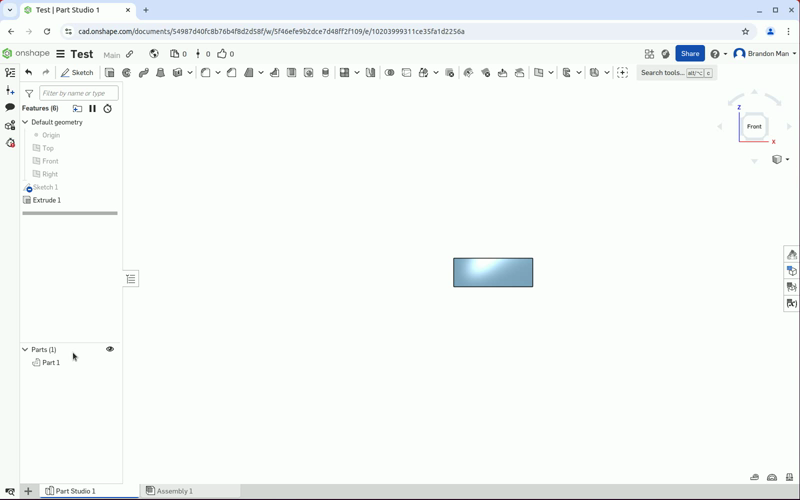
key(y)
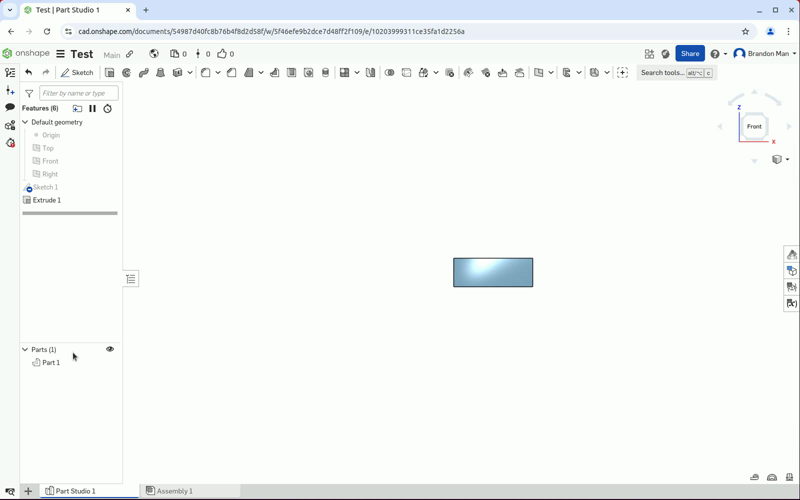
key(shift+p)
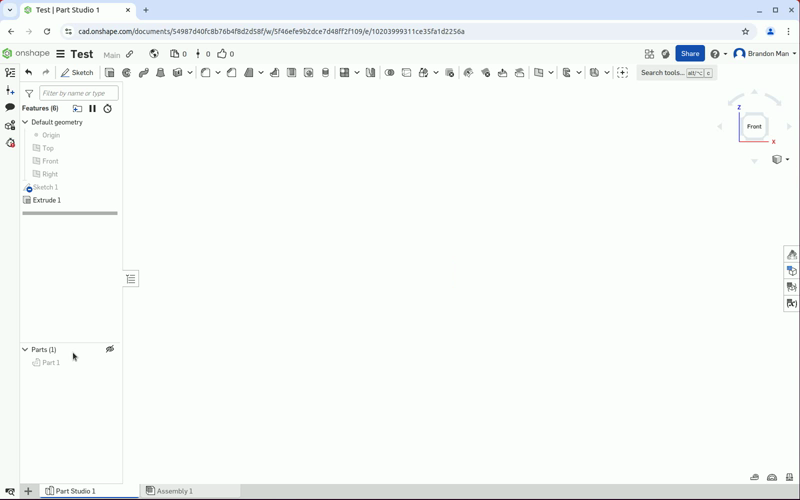
key(space)
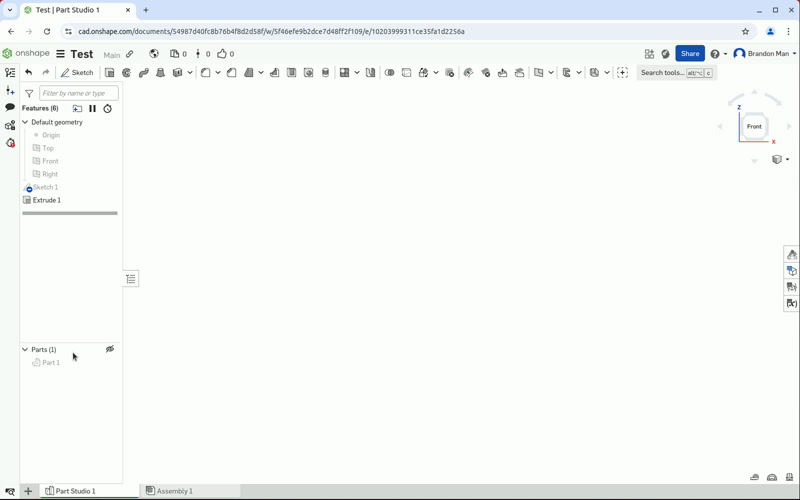
key_down(shift)
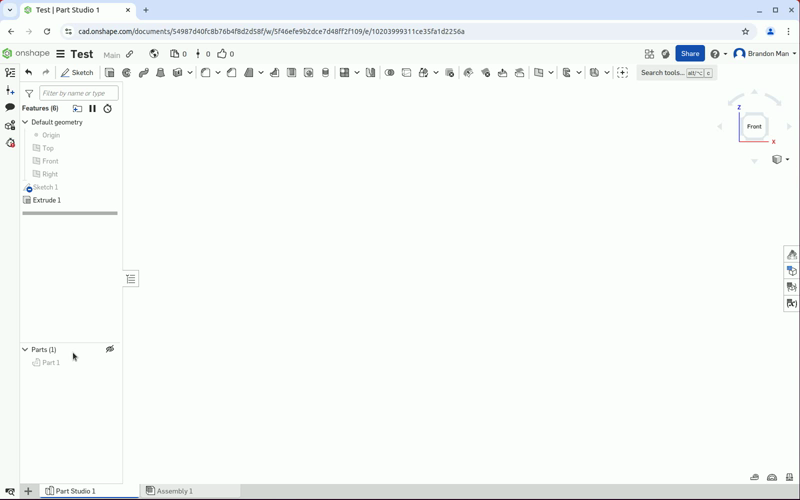
key(down)
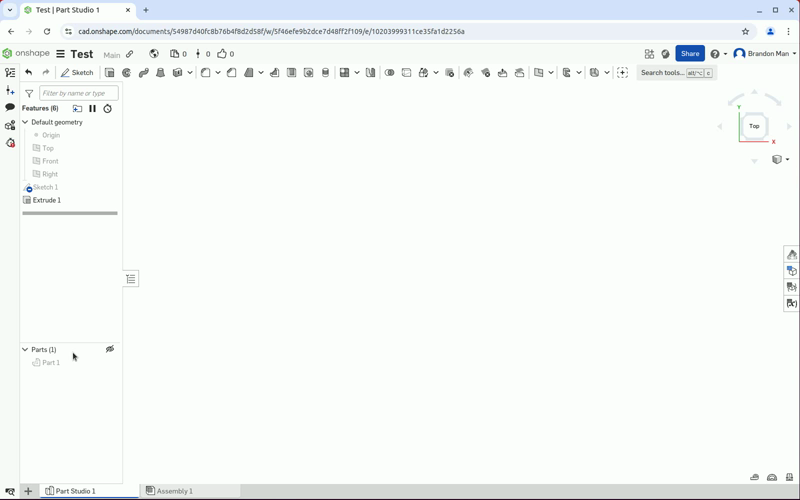
key_up(shift)
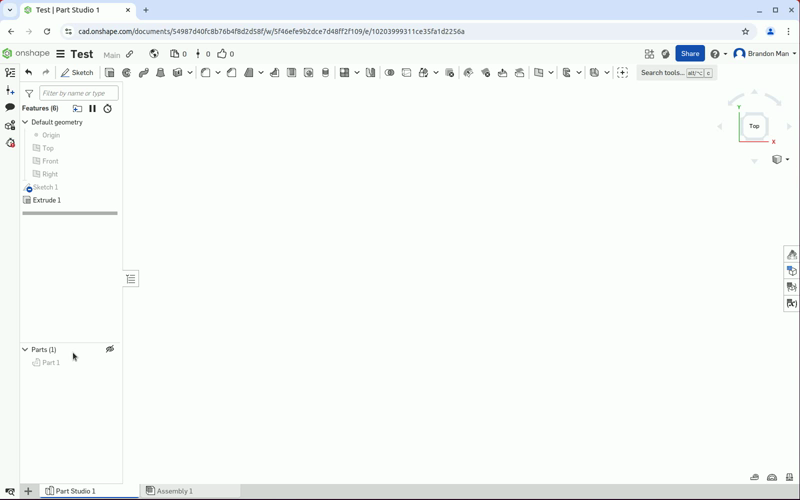
mouse_move(73, 352)
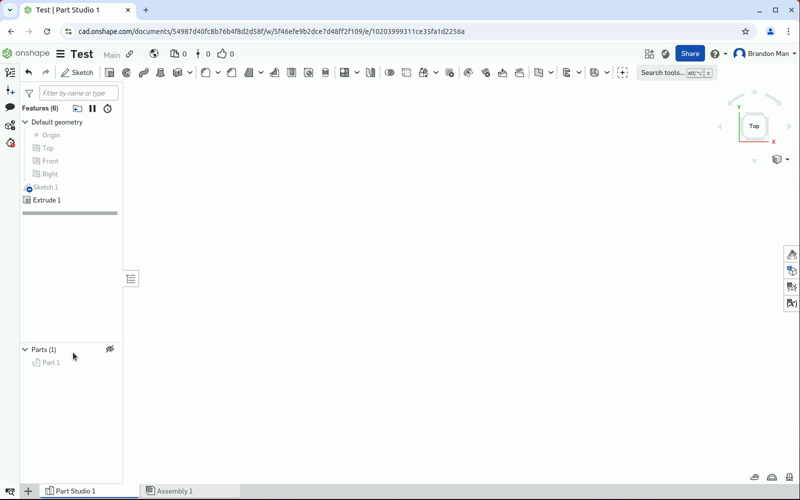
key(shift+y)
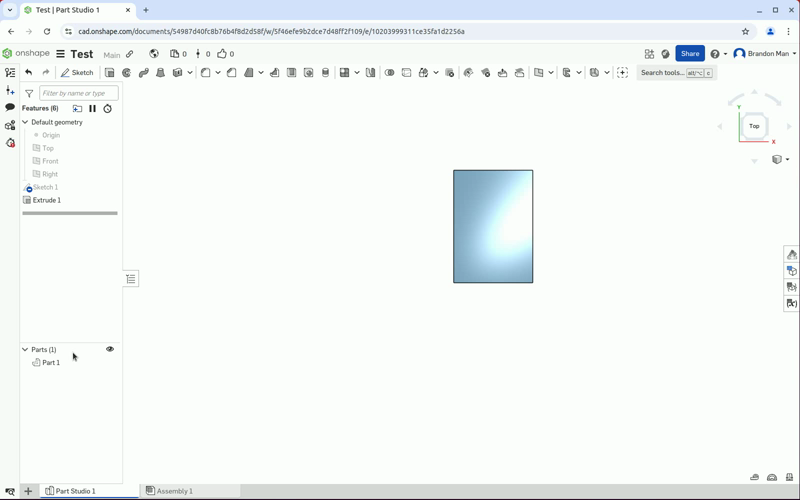
mouse_move(541, 75)
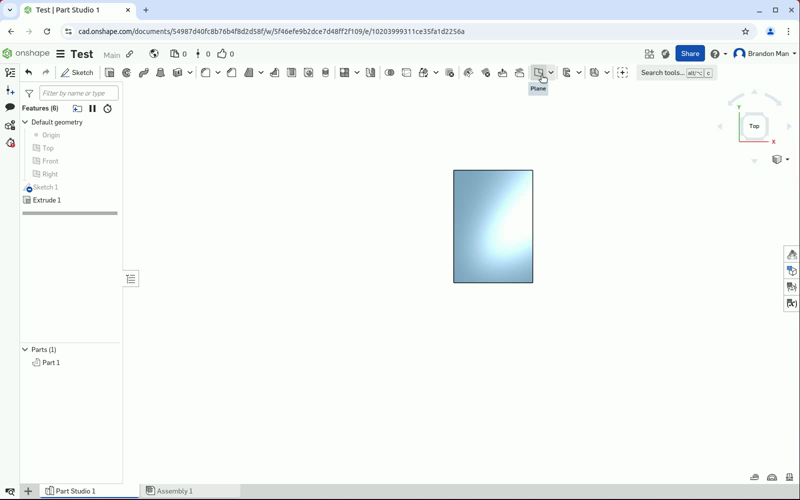
click(541, 75)
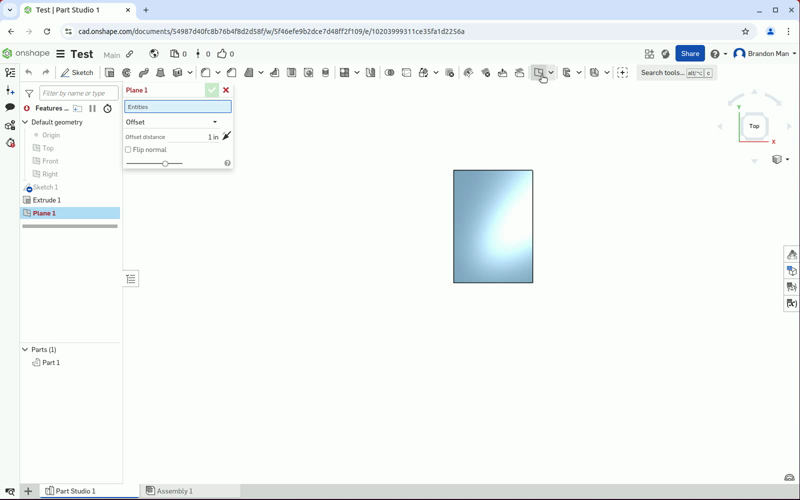
mouse_move(73, 150)
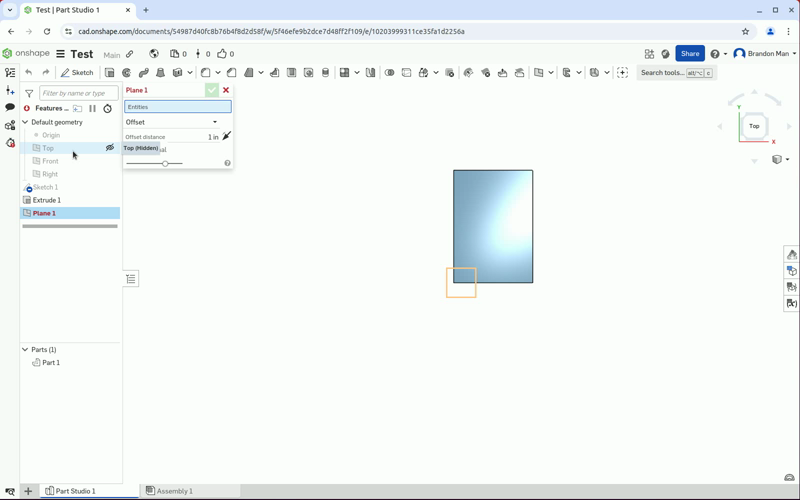
click(73, 150)
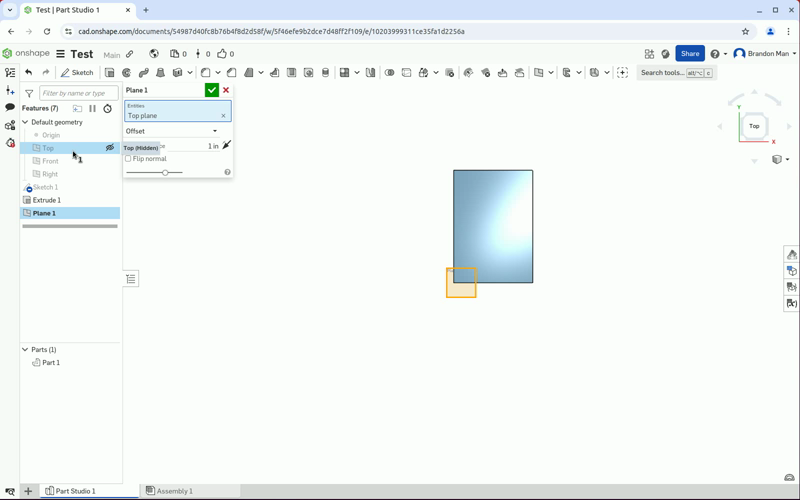
key(tab, 2)
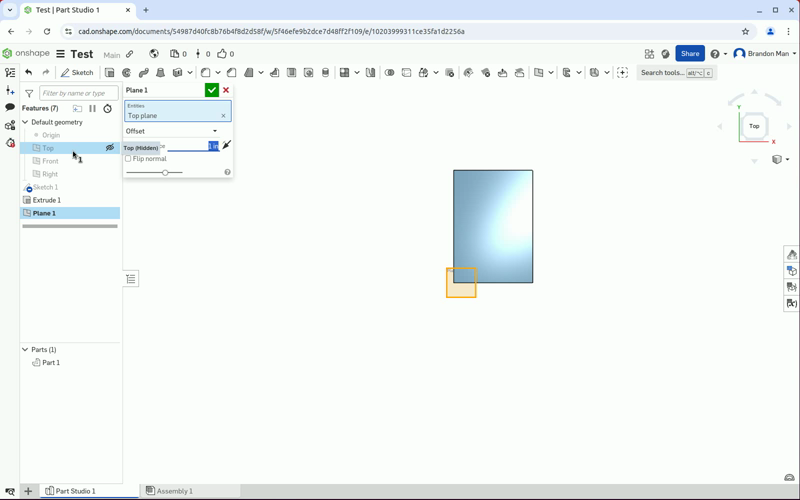
text(5.053)
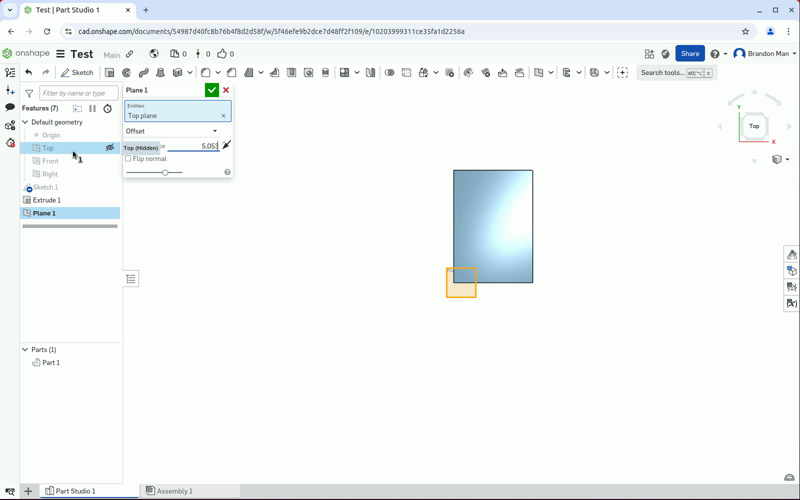
key(enter, 2)
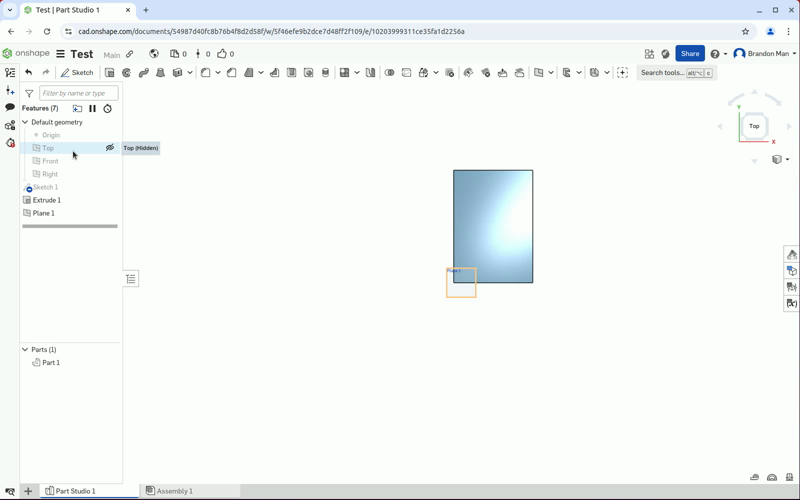
key(shift+s)
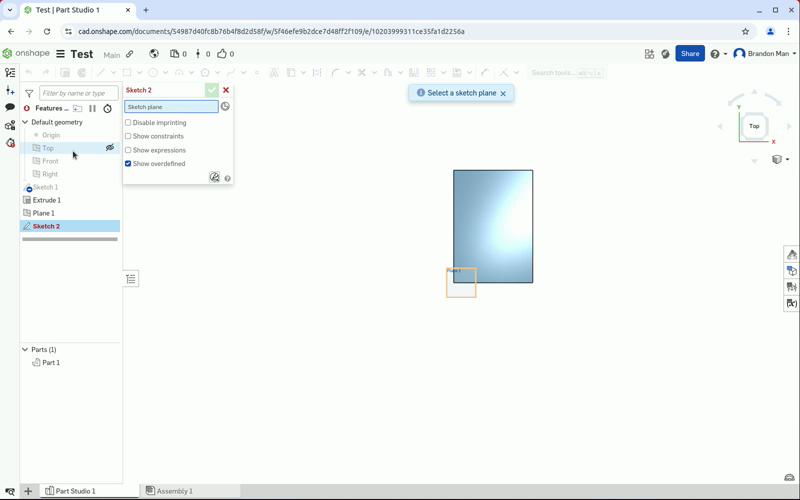
mouse_move(73, 215)
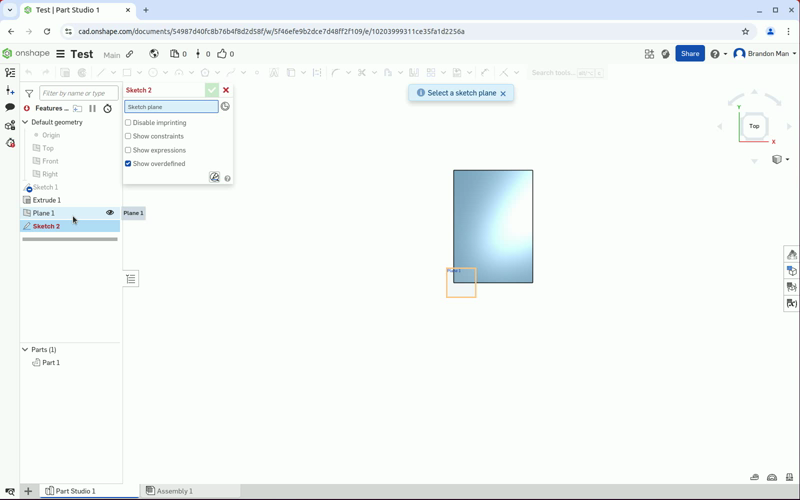
click(73, 215)
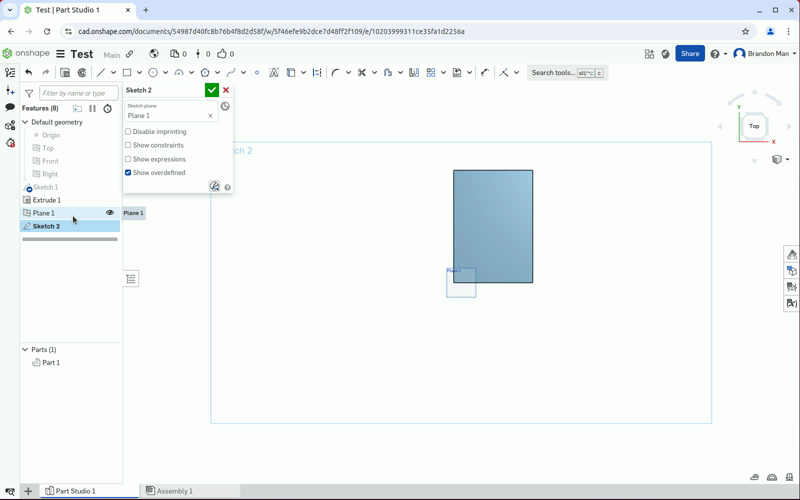
mouse_move(73, 352)
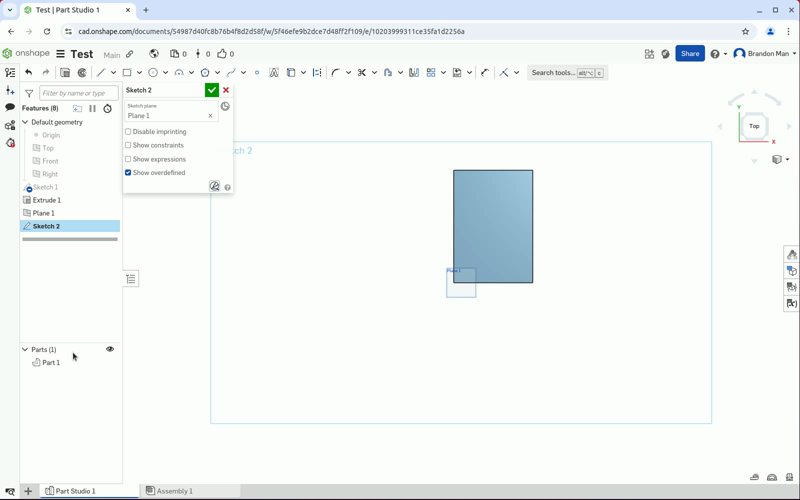
key(y)
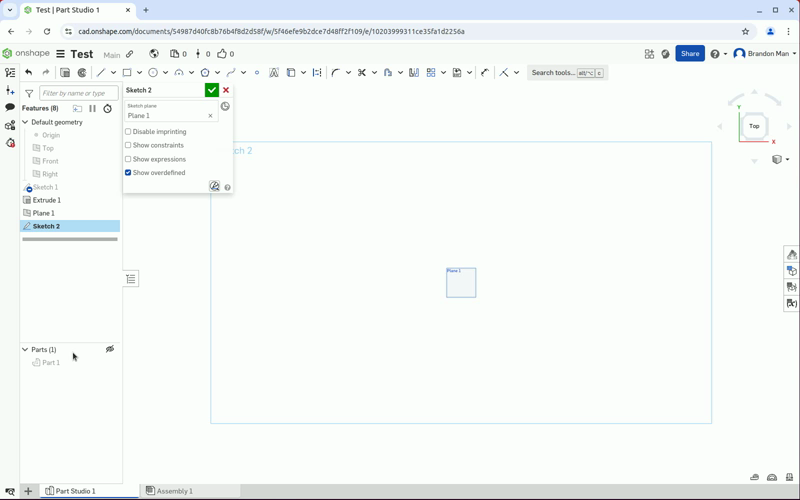
key(l)
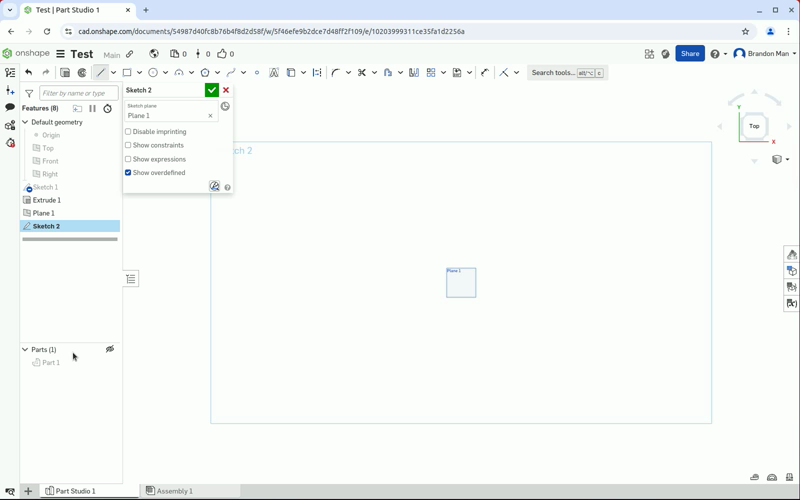
key_down(shift)
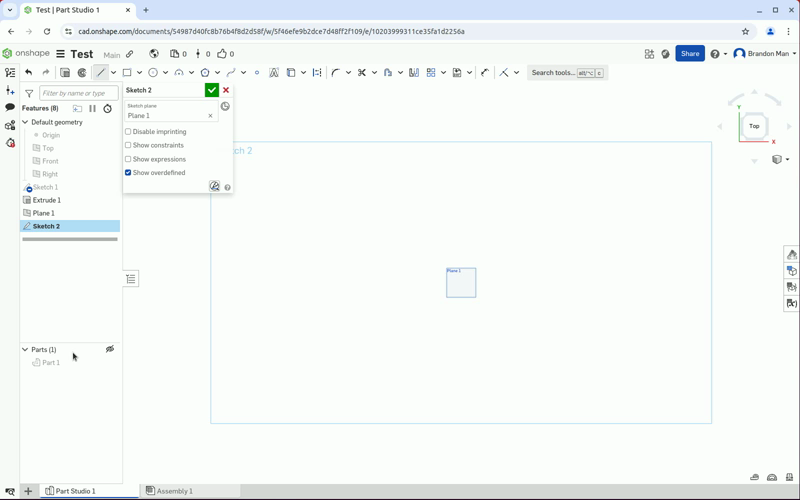
mouse_move(453, 226)
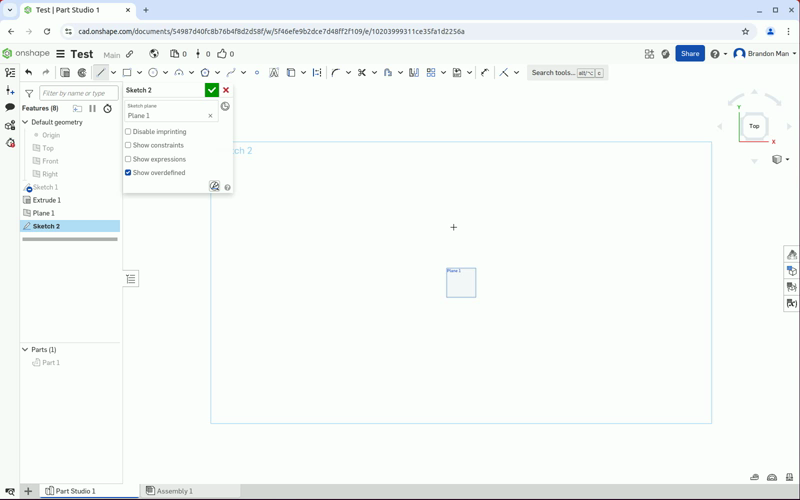
click(453, 226)
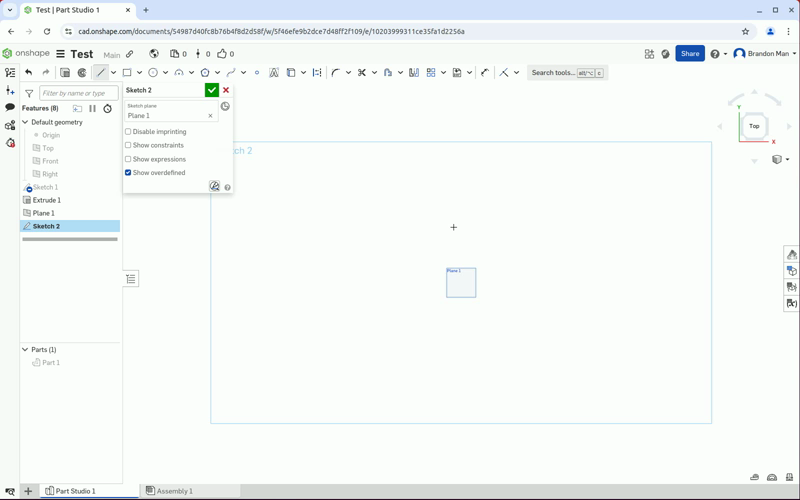
key_up(shift)
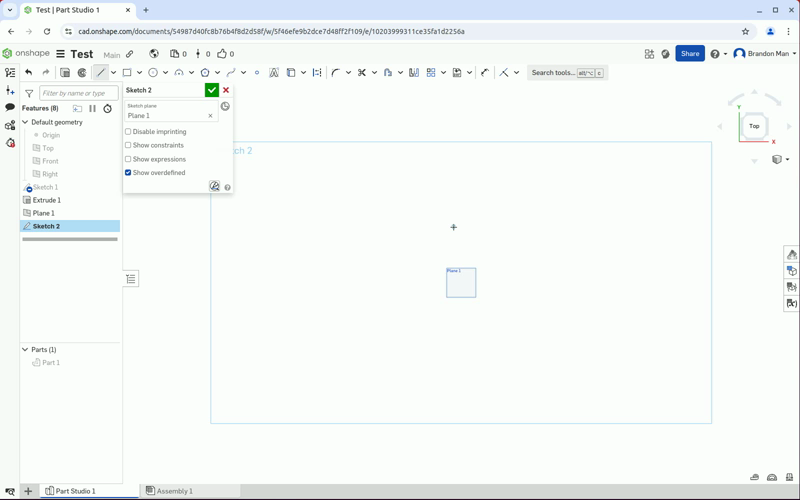
key_down(shift)
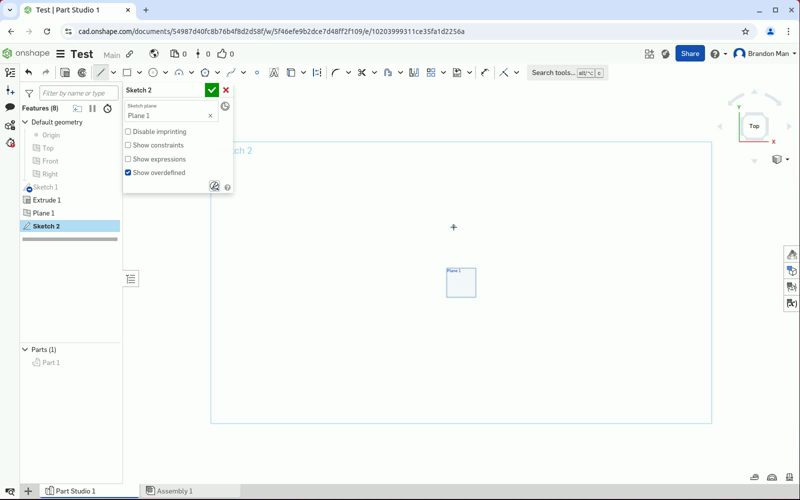
mouse_move(483, 226)
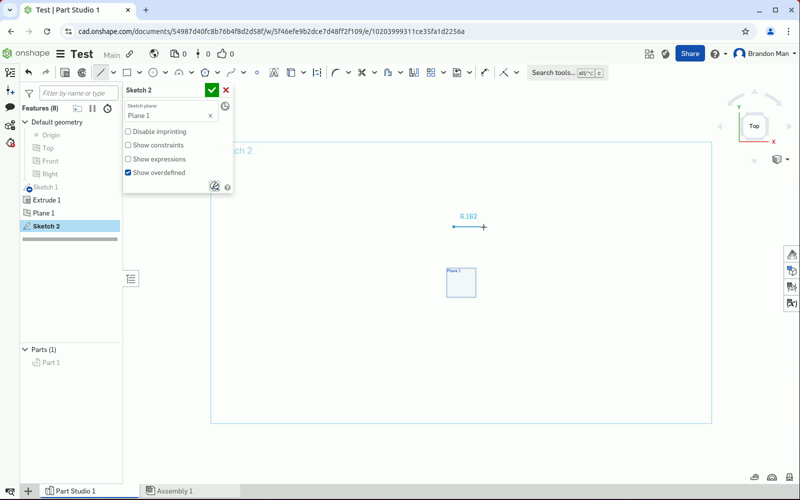
mouse_move(499, 226)
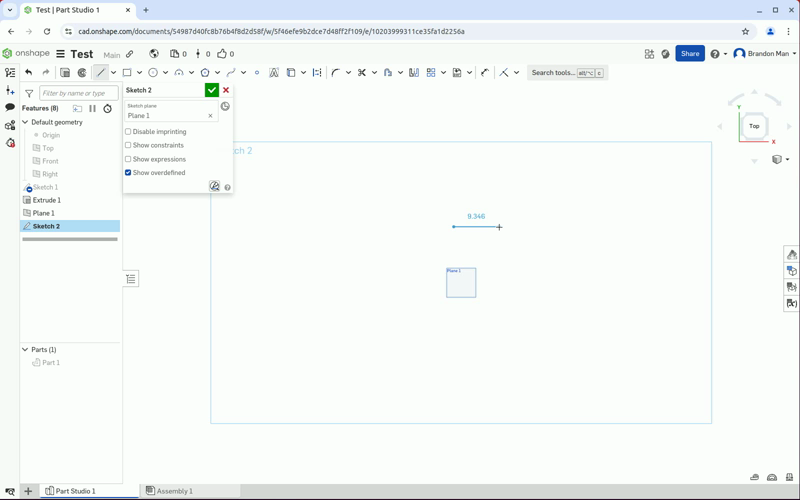
click(499, 226)
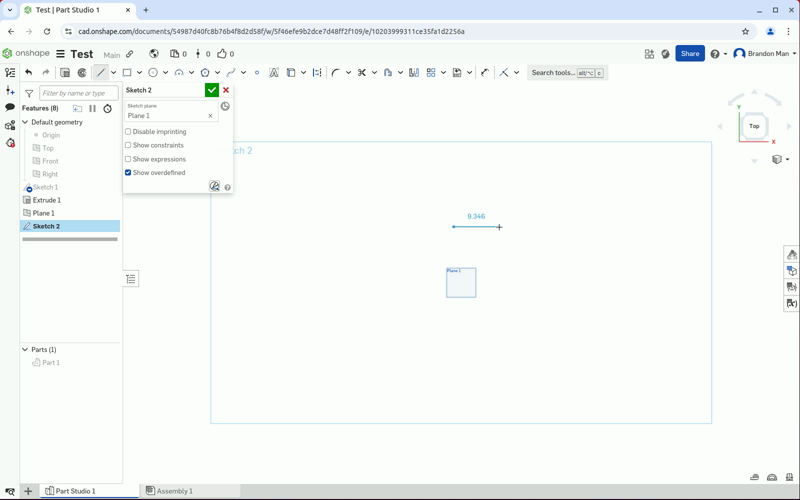
key_up(shift)
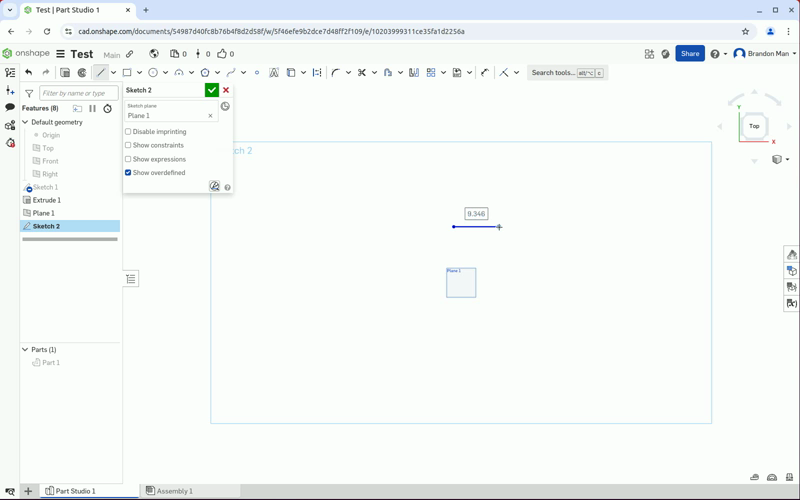
key_down(shift)
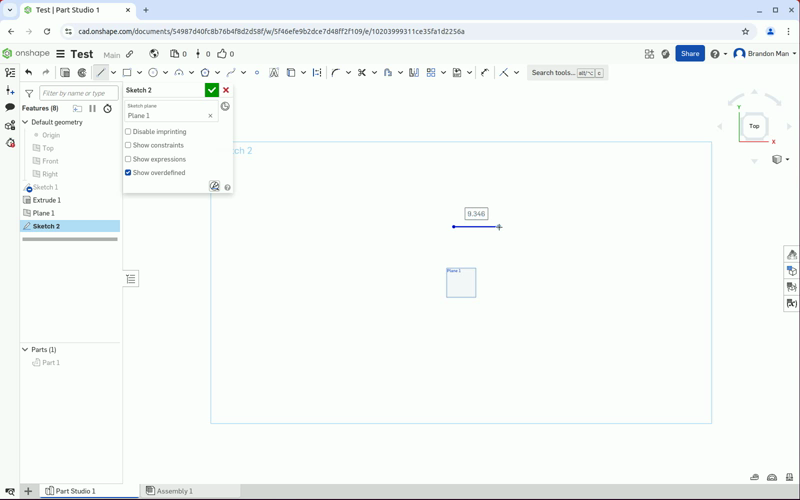
mouse_move(529, 226)
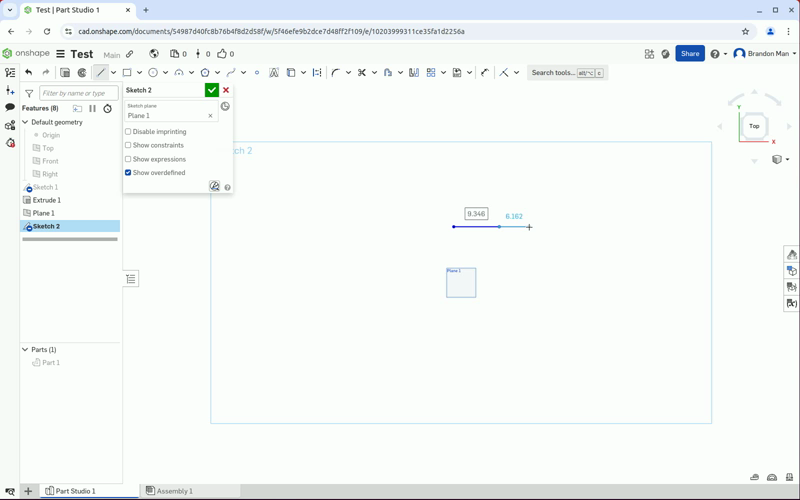
mouse_move(499, 169)
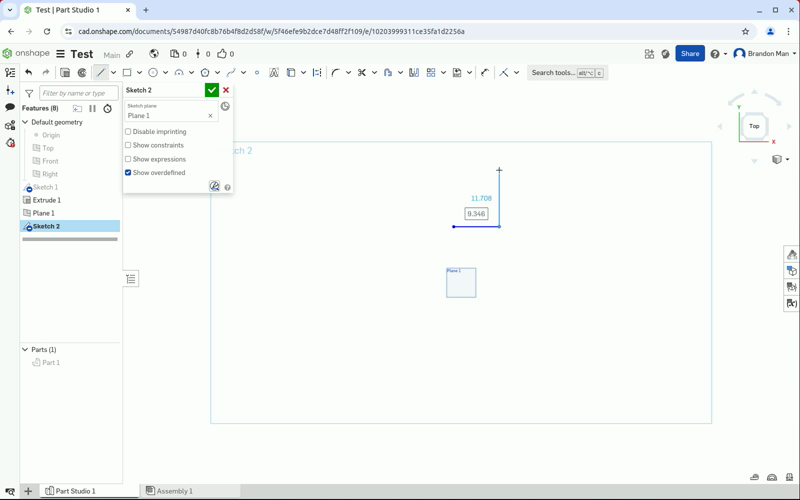
click(499, 169)
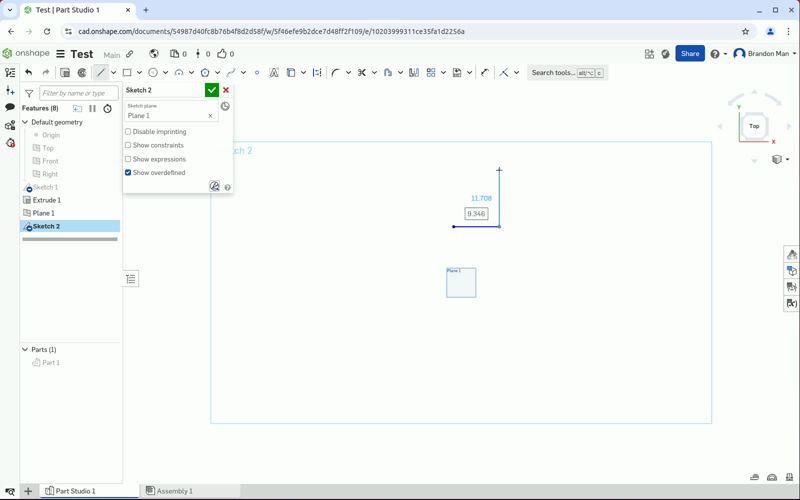
key_up(shift)
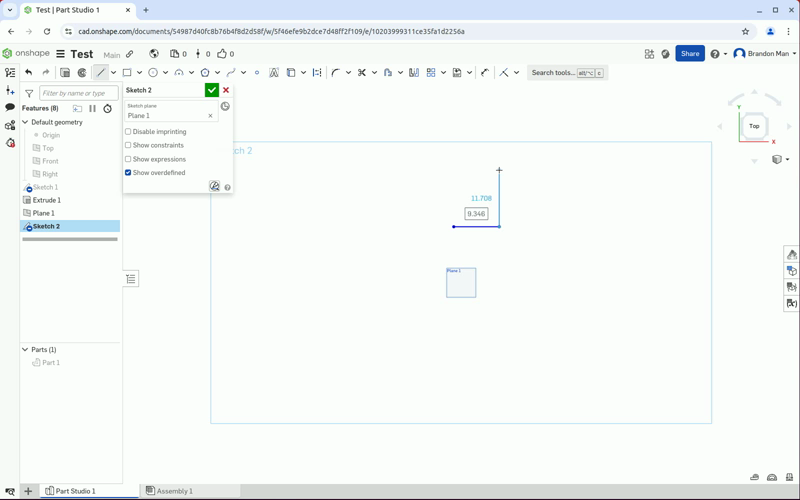
key_down(shift)
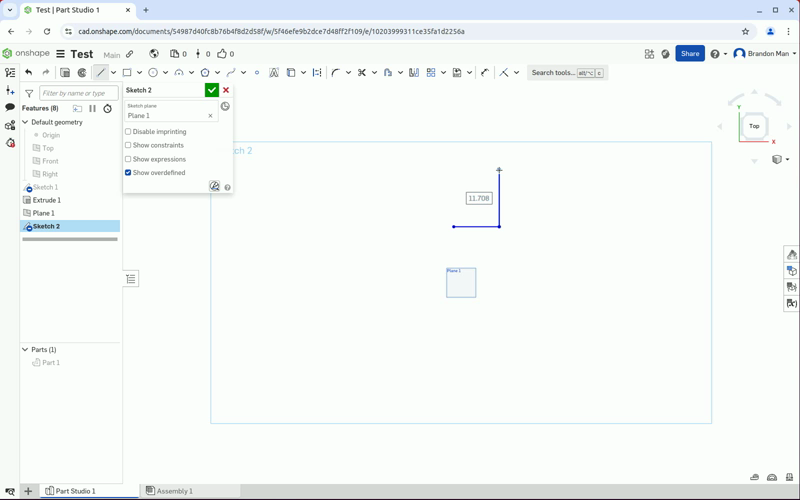
mouse_move(529, 169)
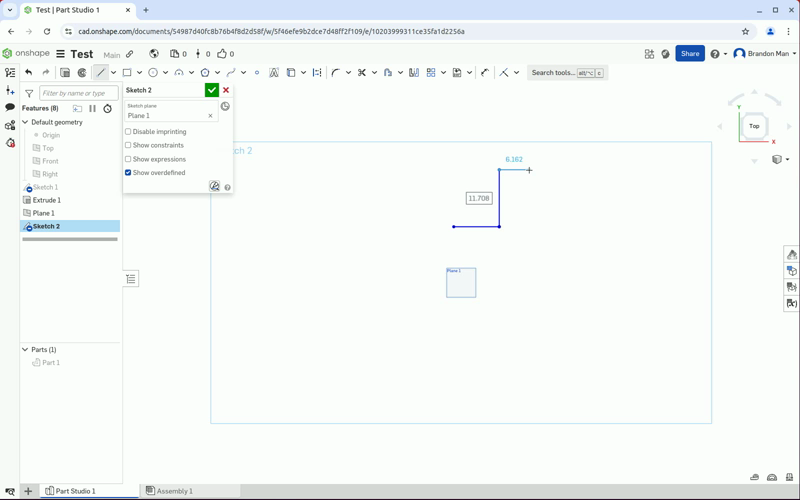
mouse_move(453, 169)
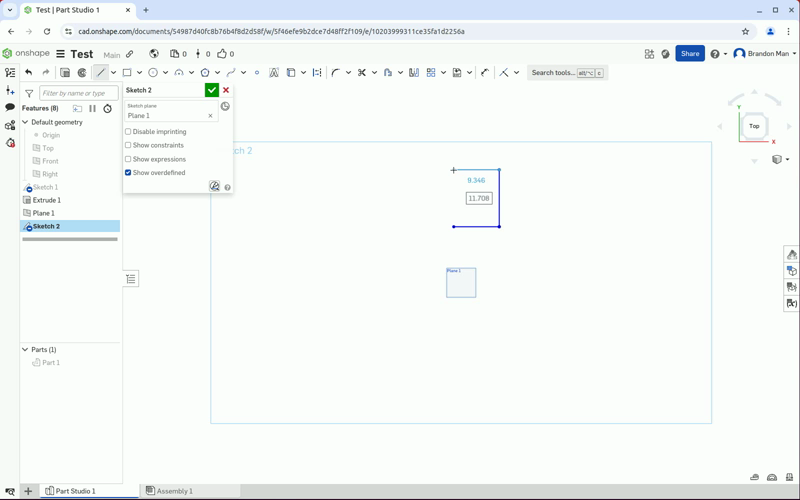
click(453, 169)
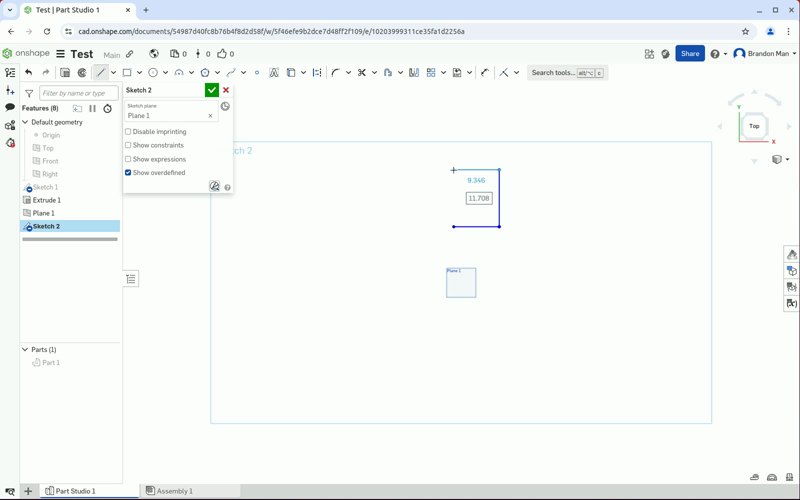
key_up(shift)
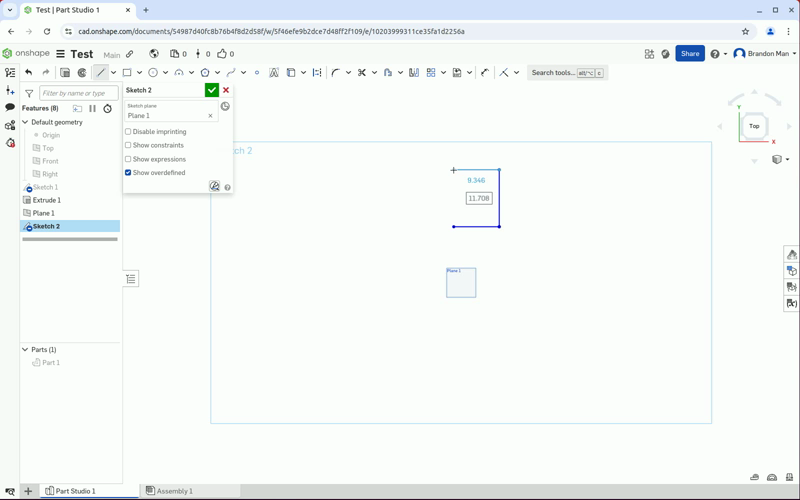
mouse_move(483, 169)
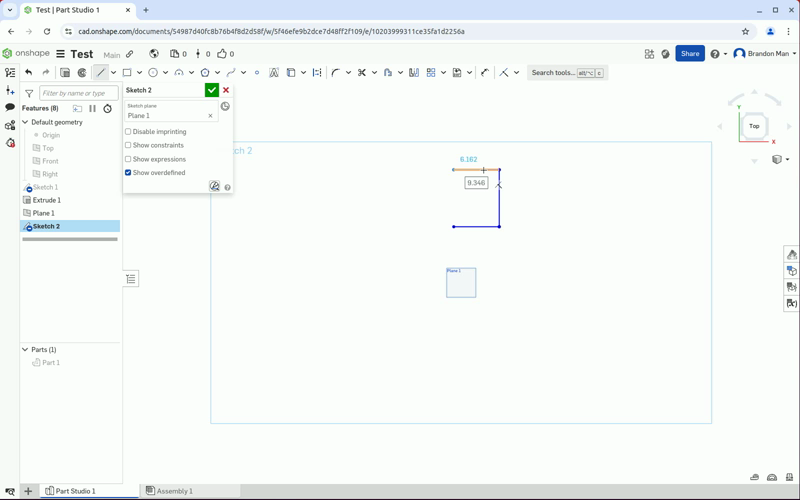
key_down(shift)
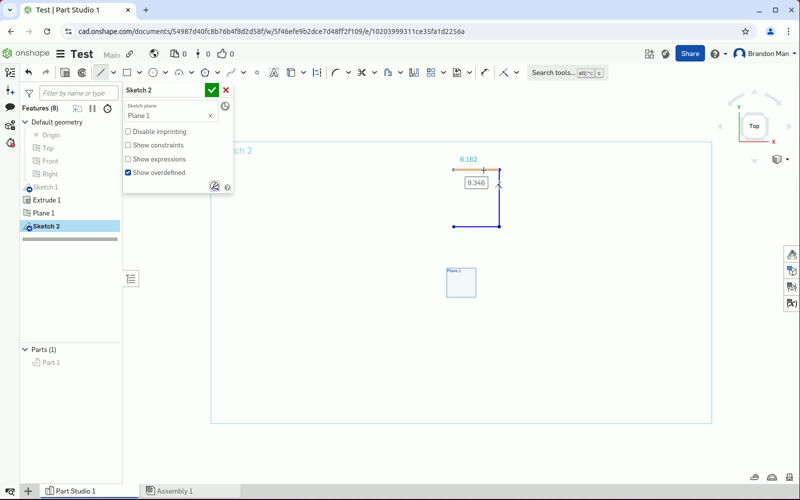
mouse_move(453, 226)
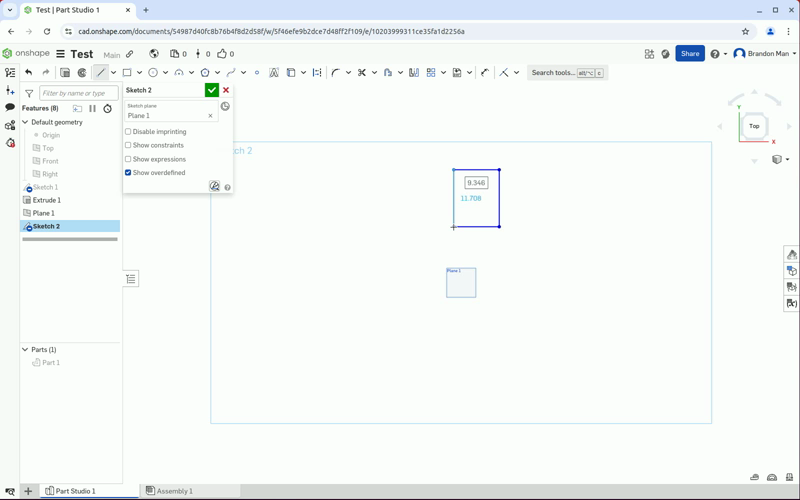
key_up(shift)
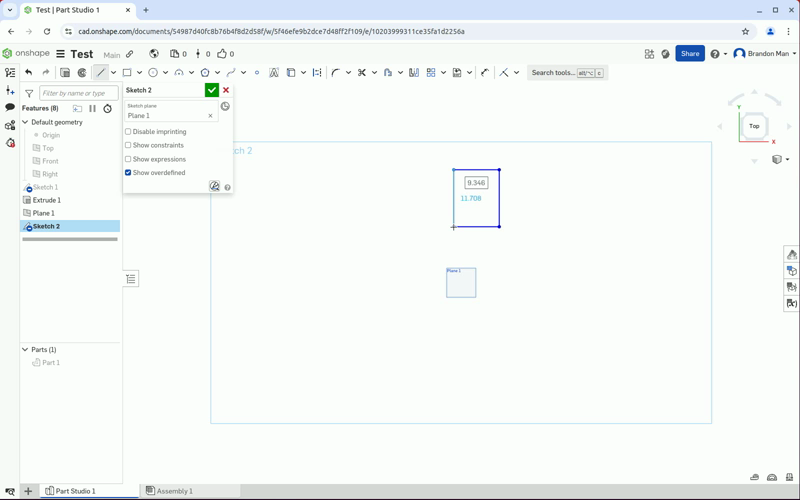
click(453, 226)
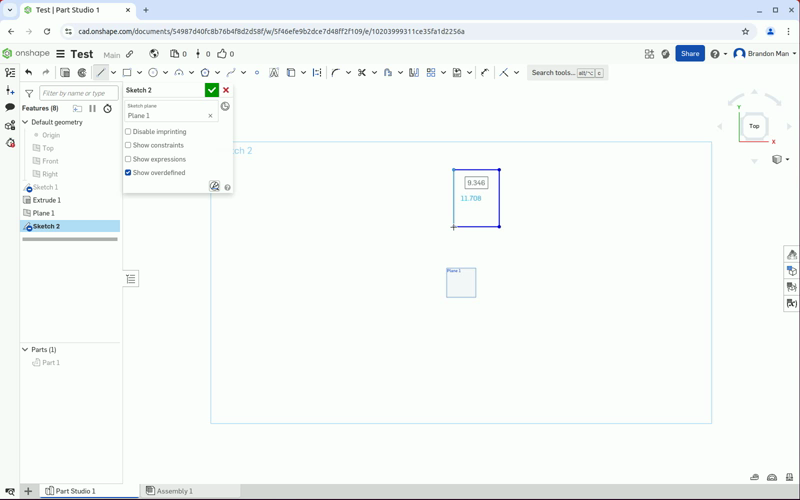
key(esc)
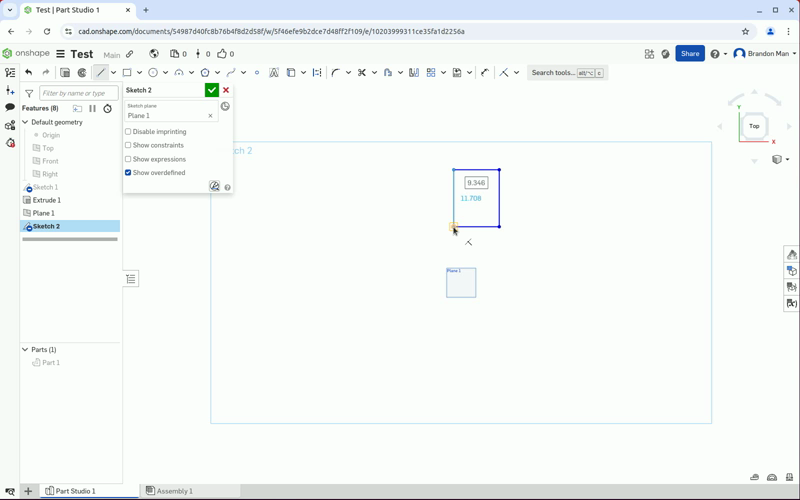
mouse_move(456, 173)
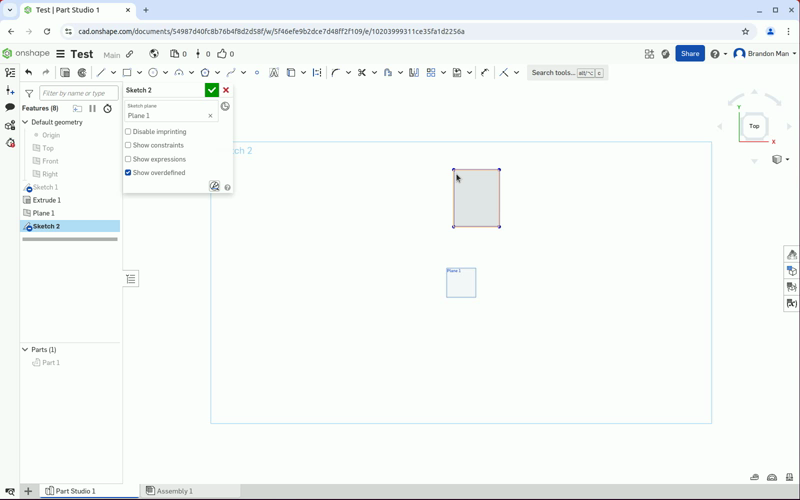
click(456, 173)
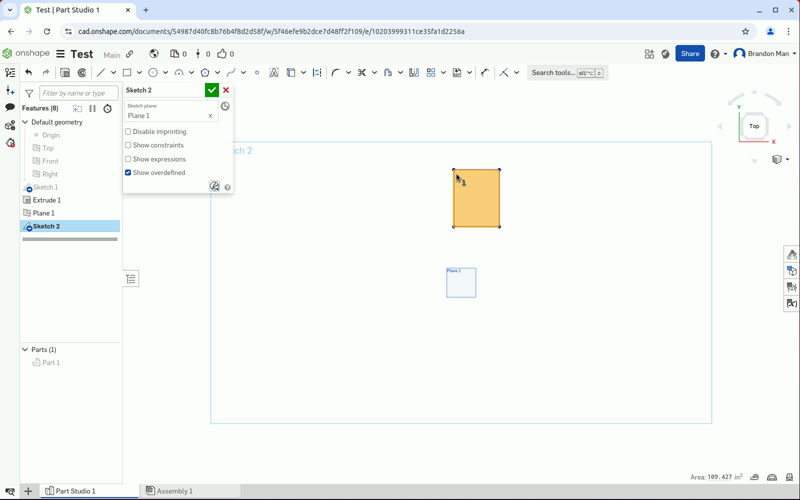
mouse_move(73, 352)
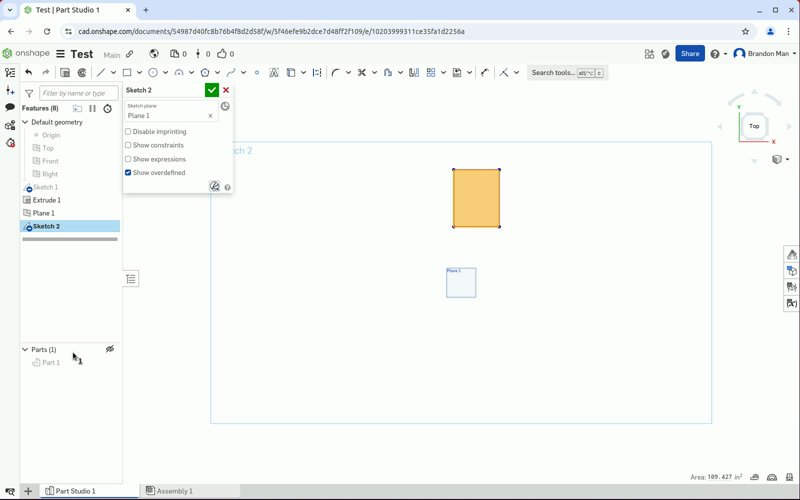
key(shift+y)
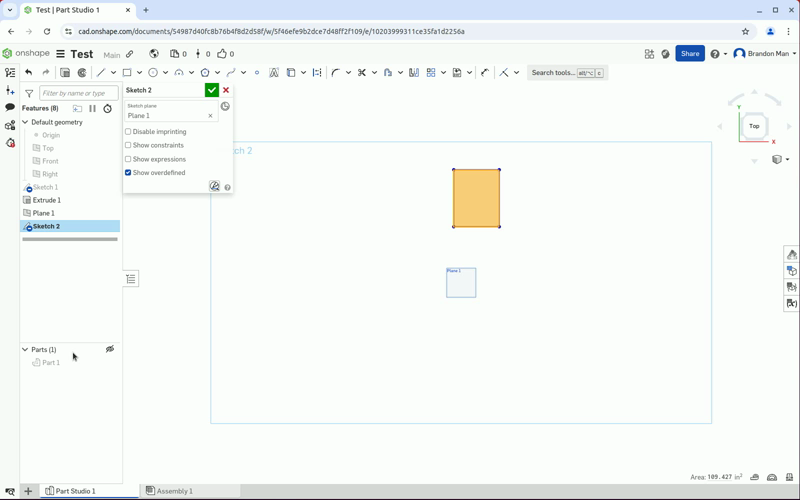
key(shift+e)
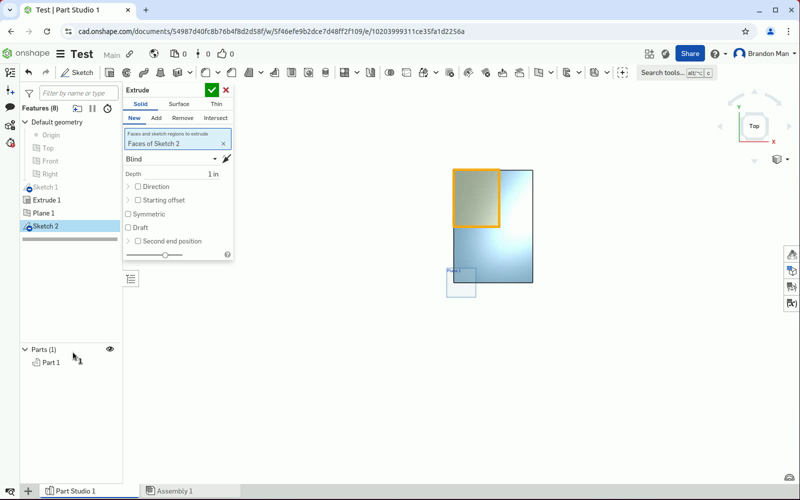
mouse_move(143, 106)
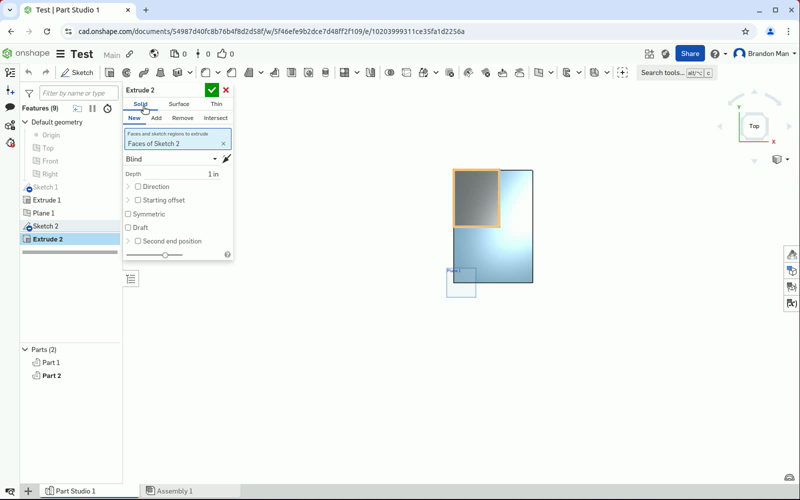
click(143, 106)
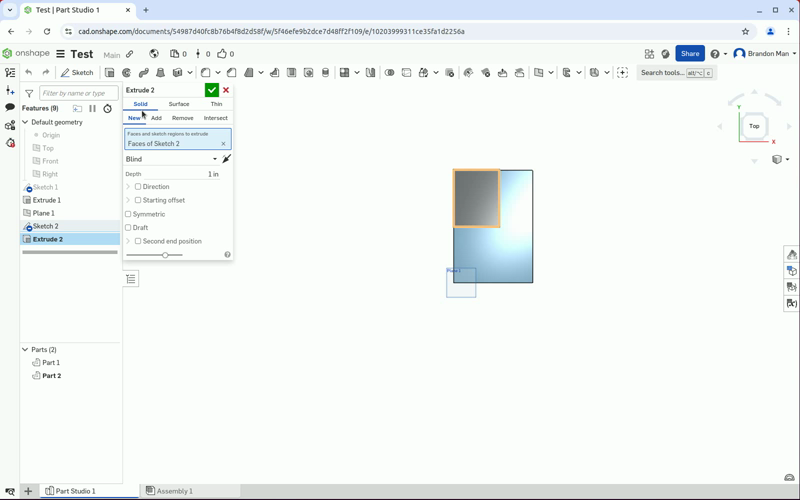
mouse_move(137, 120)
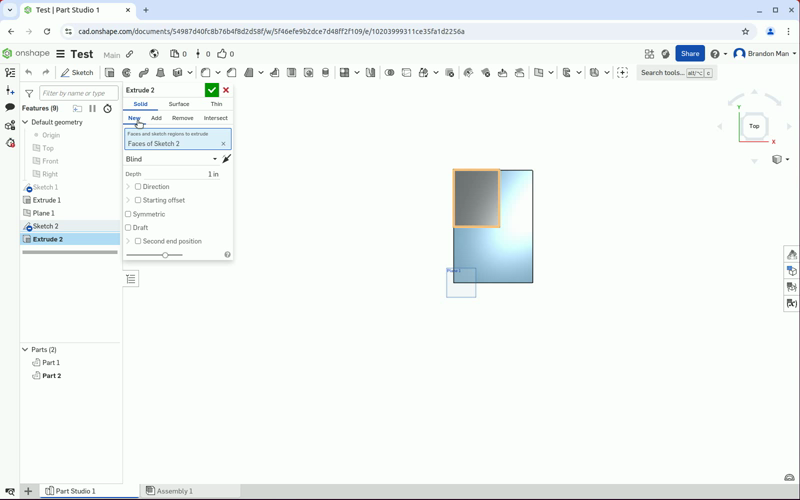
click(137, 120)
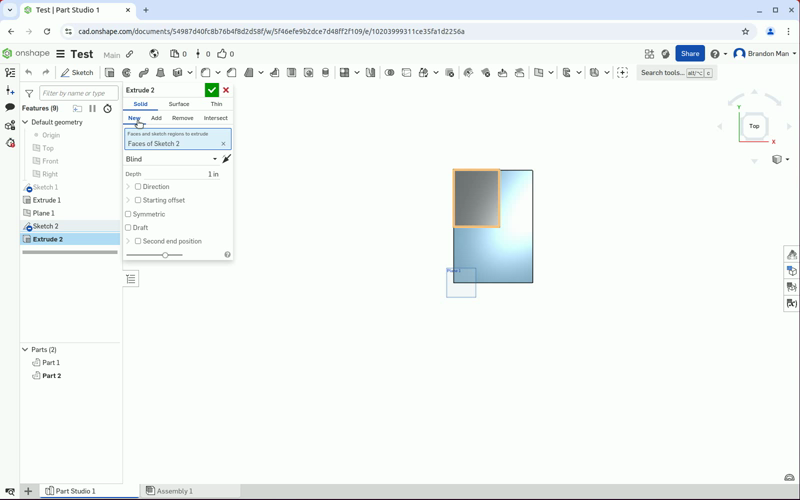
key(tab, 4)
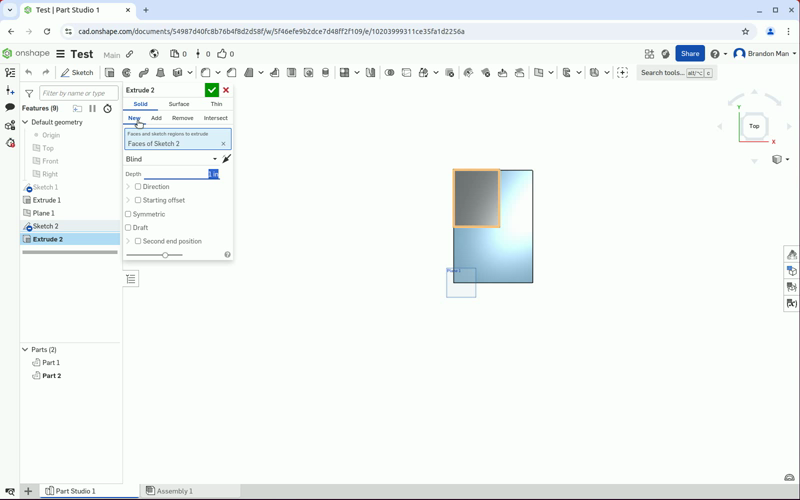
text(5.777)
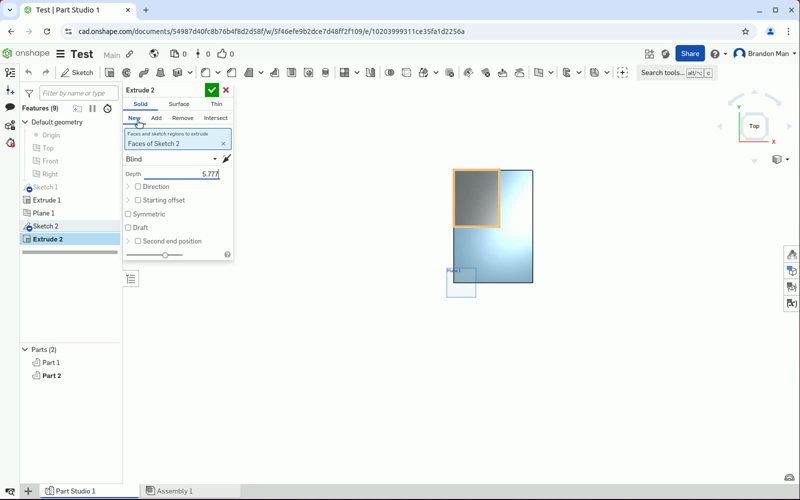
key(enter)
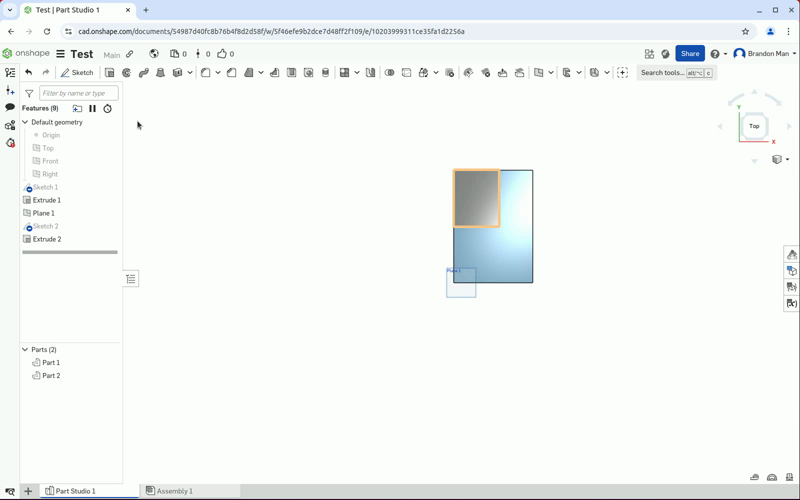
key(shift+h)
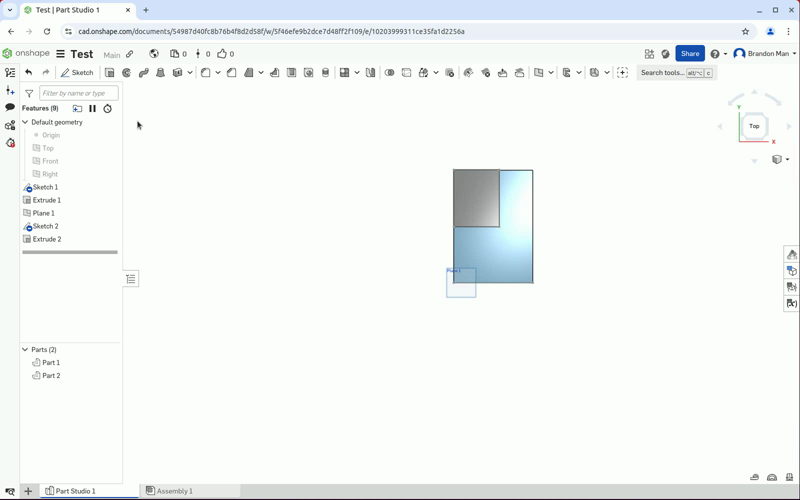
key(shift+h)
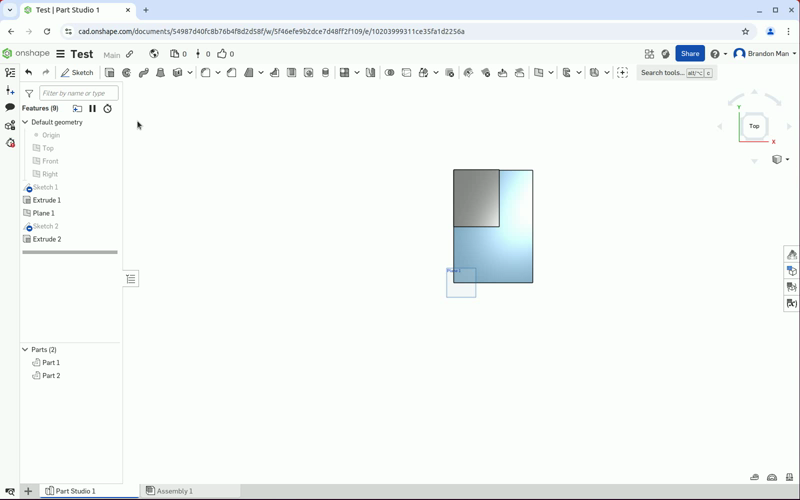
mouse_move(73, 189)
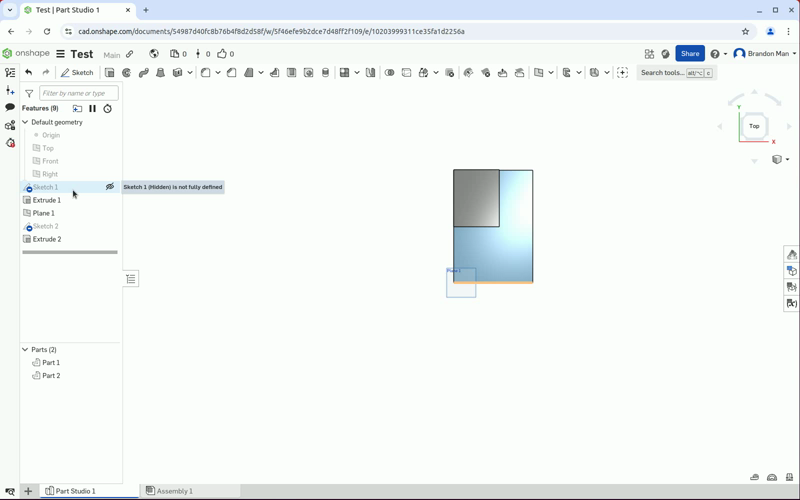
click(73, 189)
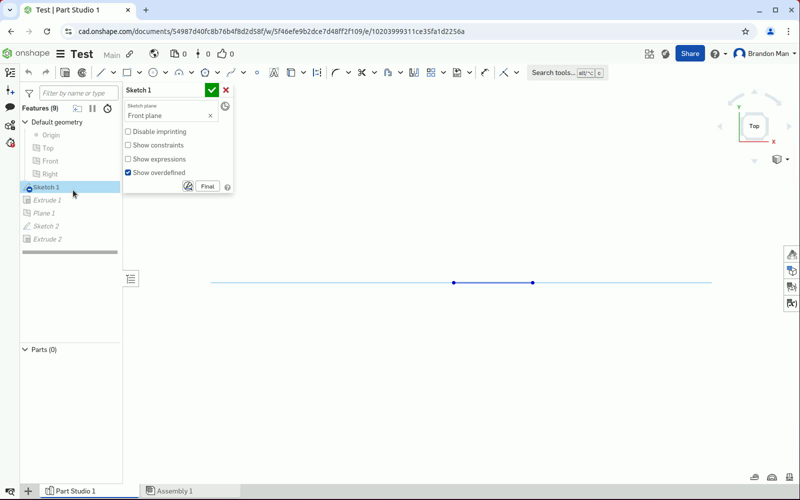
mouse_move(229, 92)
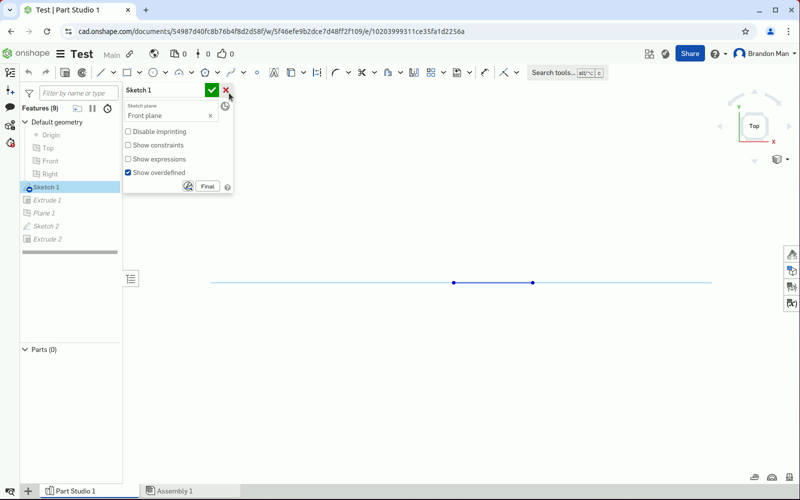
click(229, 92)
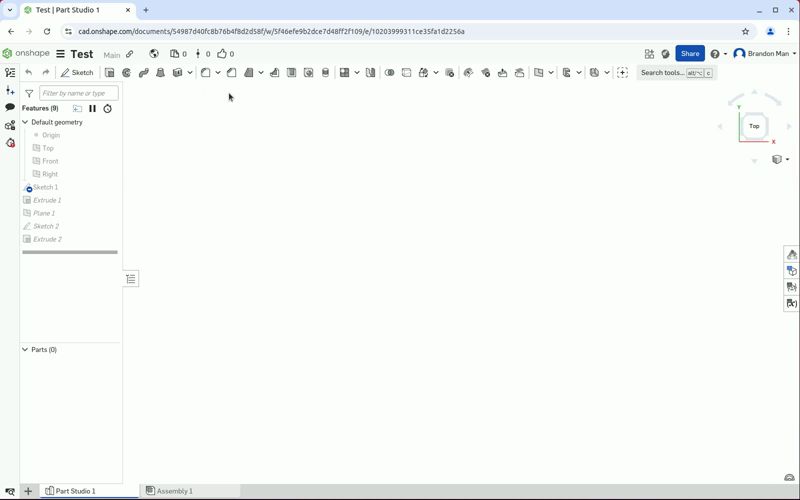
key(shift+s)
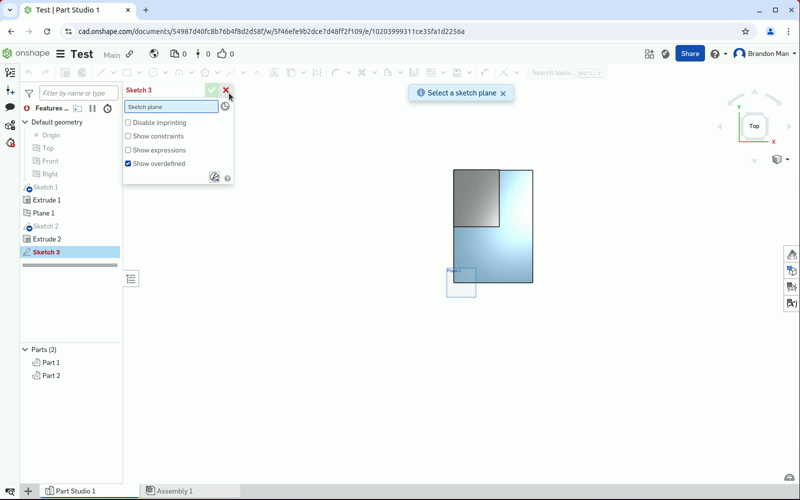
mouse_move(73, 215)
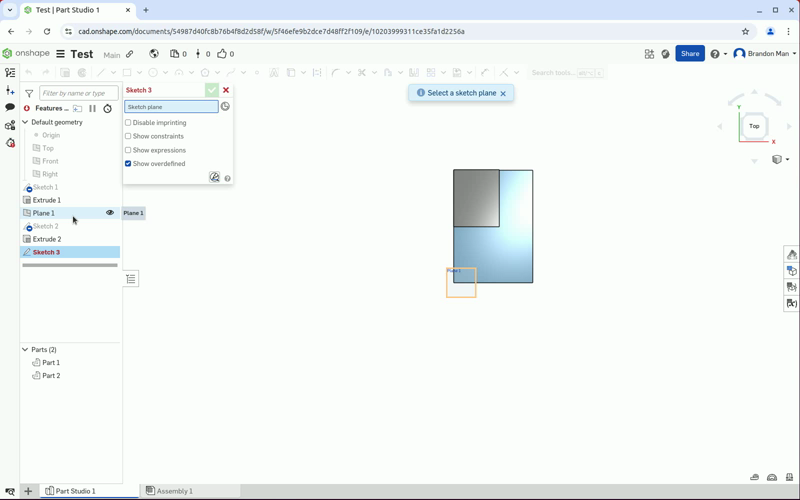
click(73, 215)
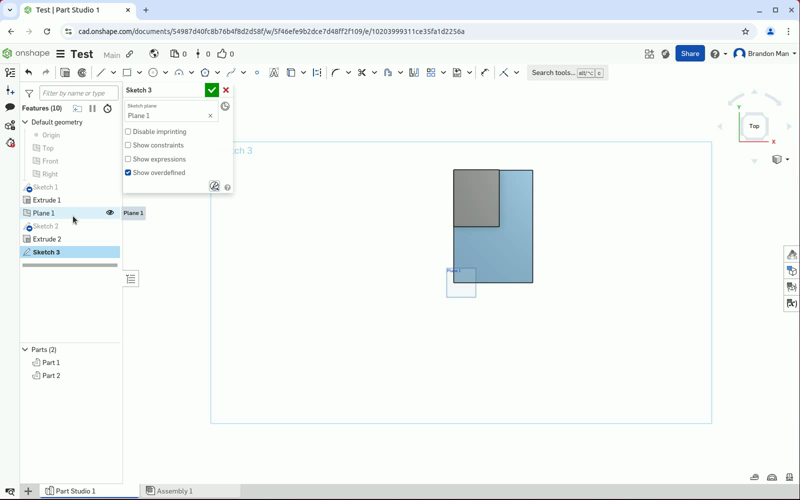
mouse_move(73, 352)
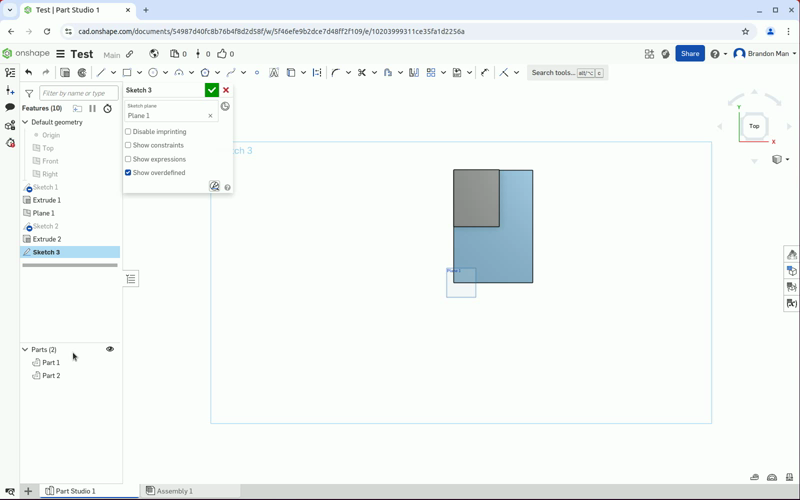
key(y)
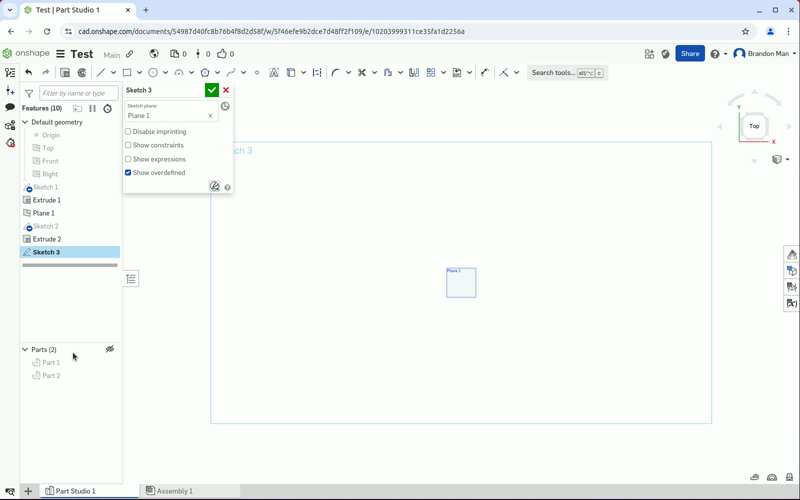
key(l)
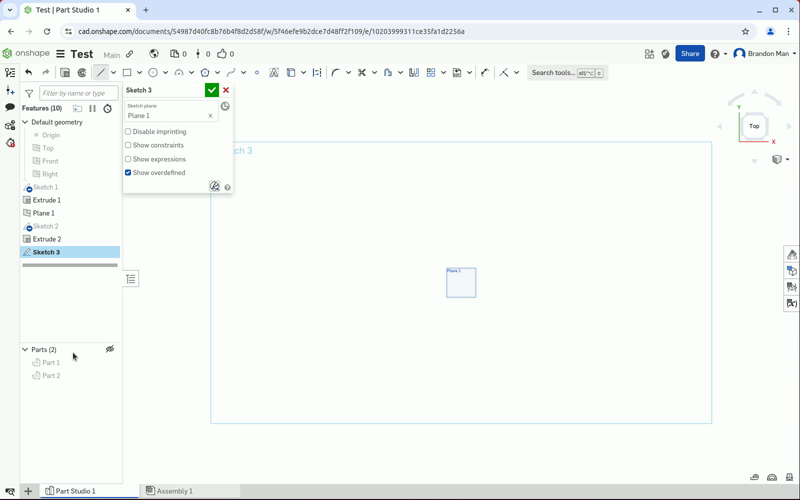
key_down(shift)
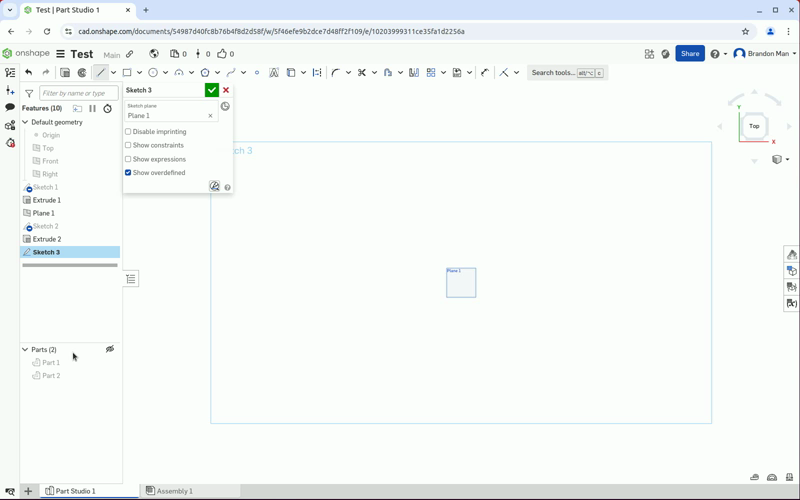
mouse_move(499, 226)
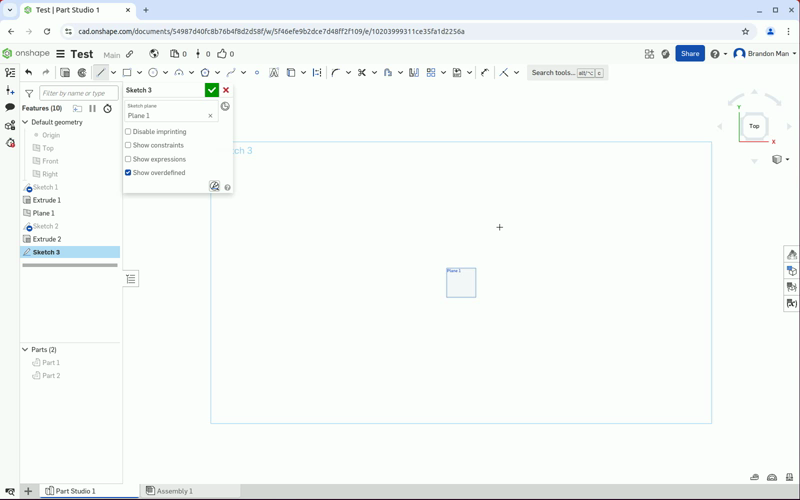
click(499, 226)
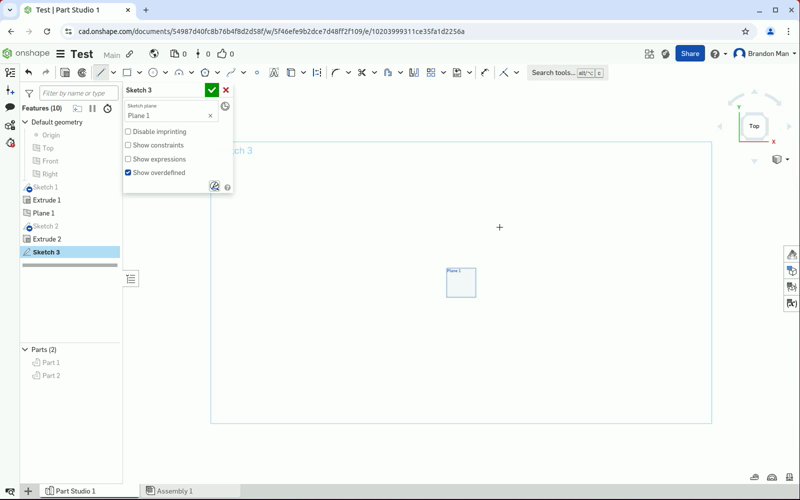
key_up(shift)
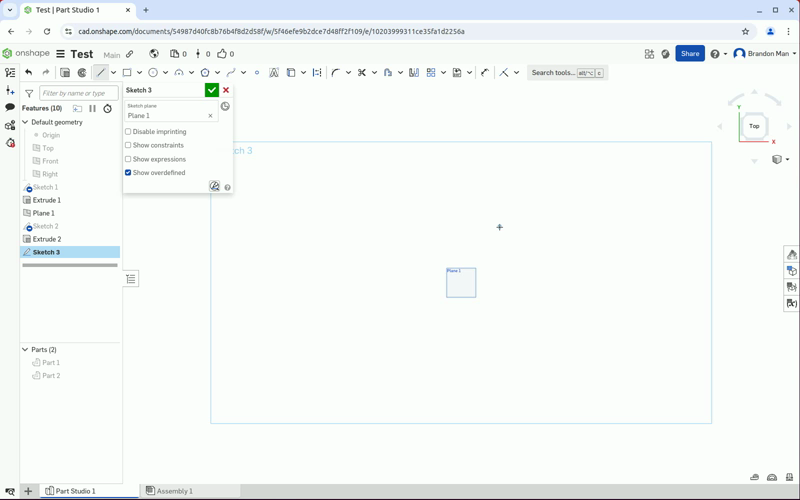
key_down(shift)
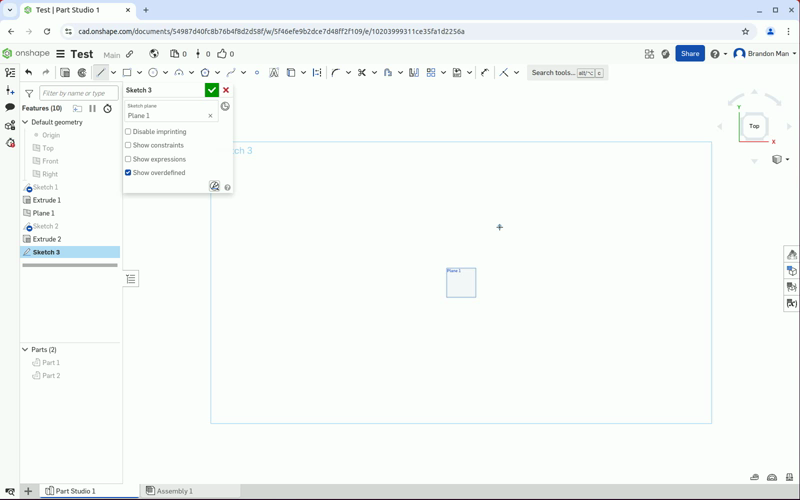
mouse_move(529, 226)
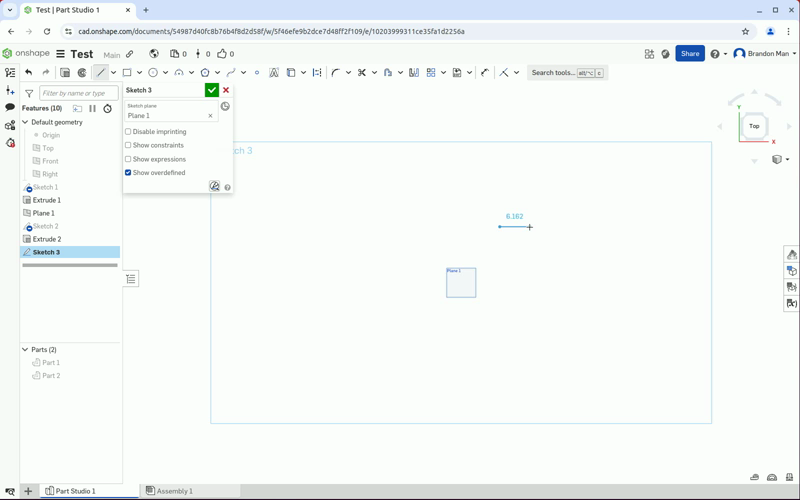
mouse_move(533, 226)
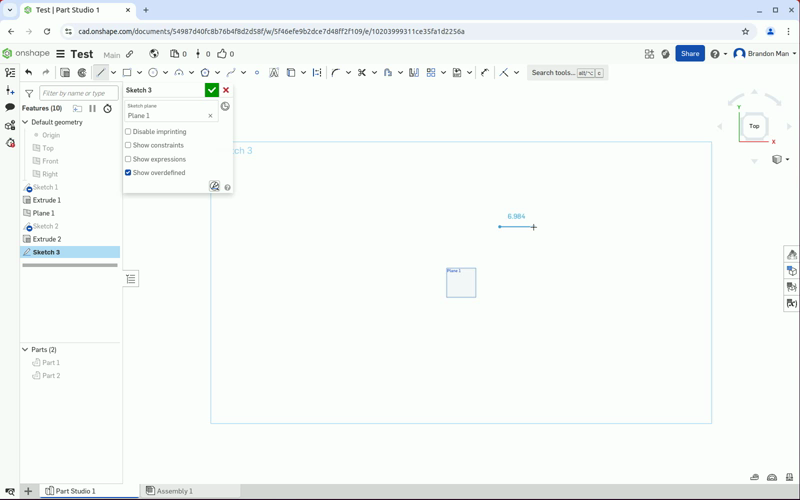
click(533, 226)
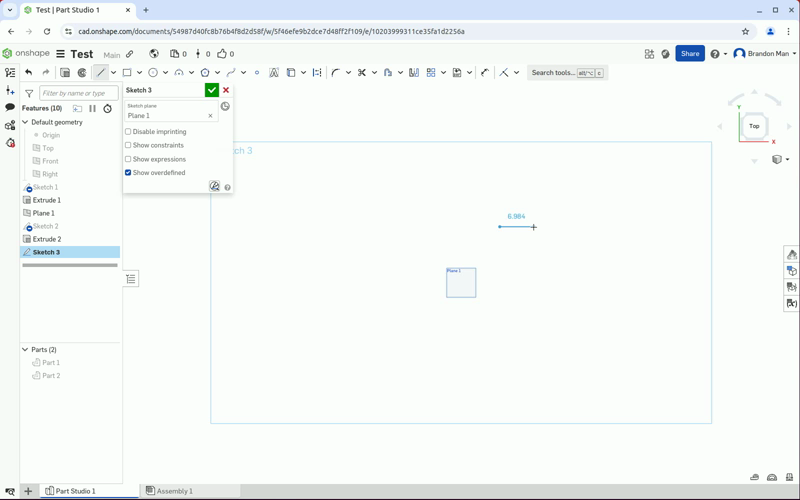
key_up(shift)
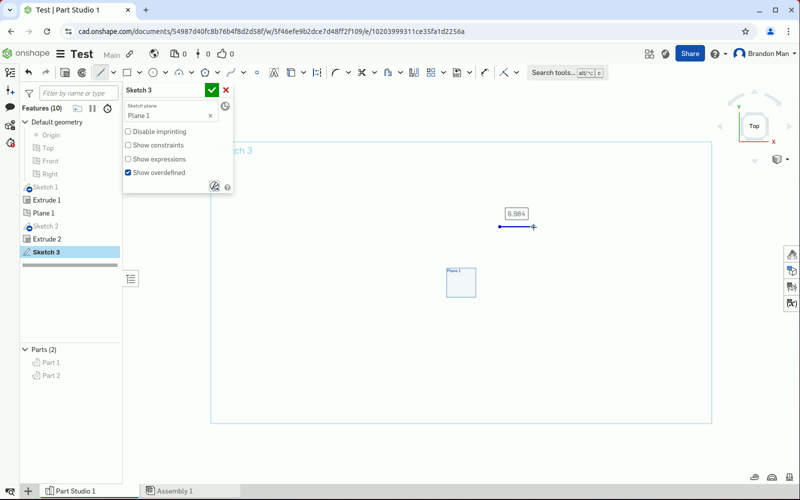
key_down(shift)
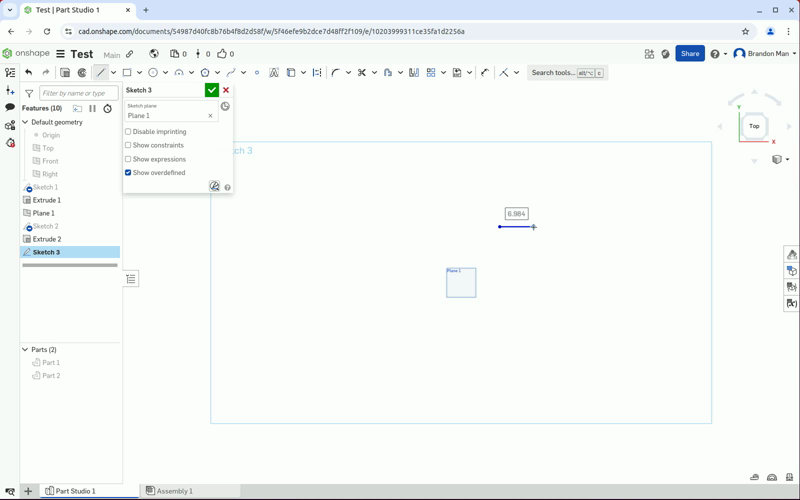
mouse_move(563, 226)
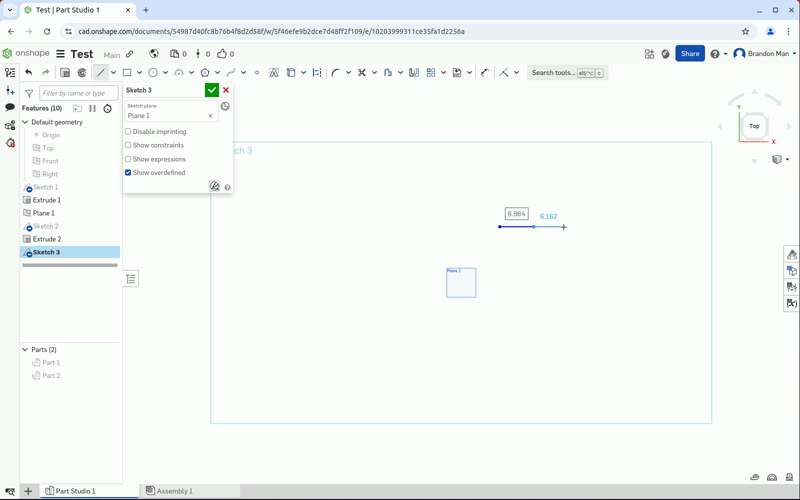
mouse_move(533, 169)
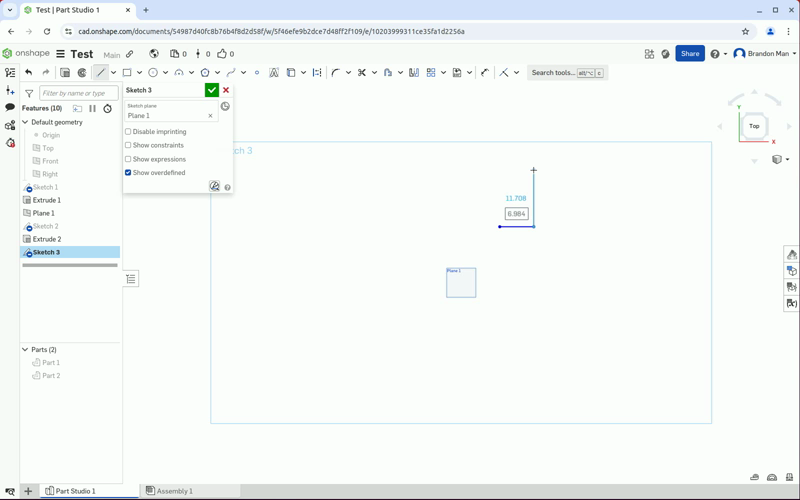
click(533, 169)
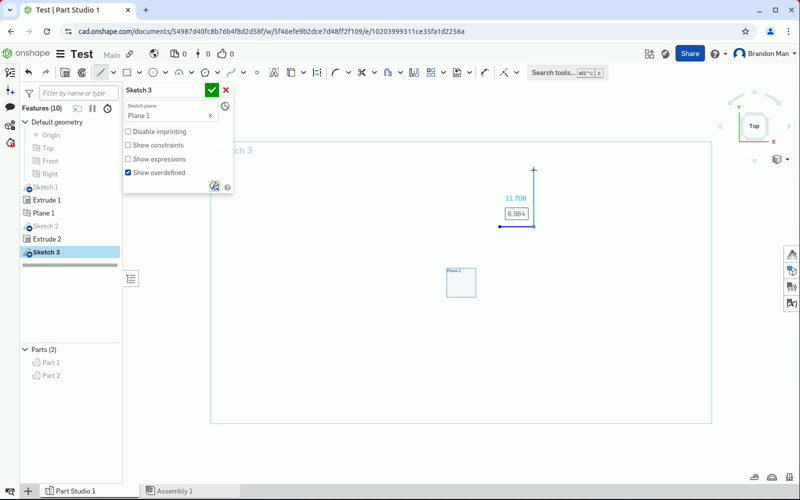
key_up(shift)
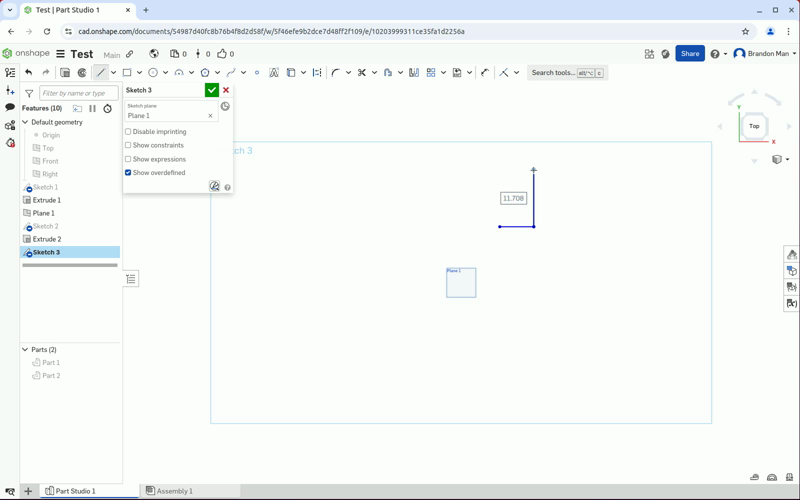
key_down(shift)
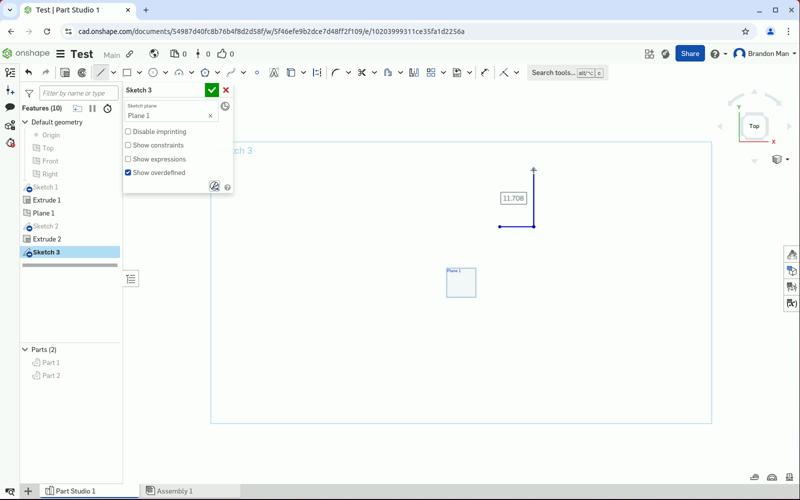
mouse_move(563, 169)
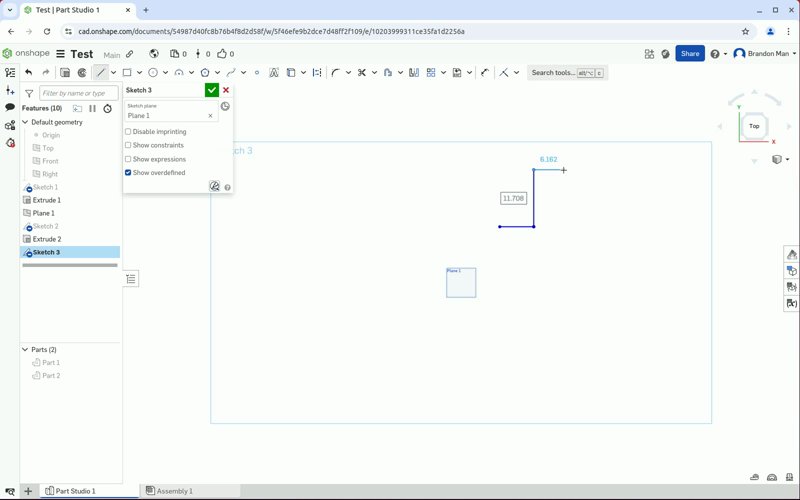
mouse_move(499, 169)
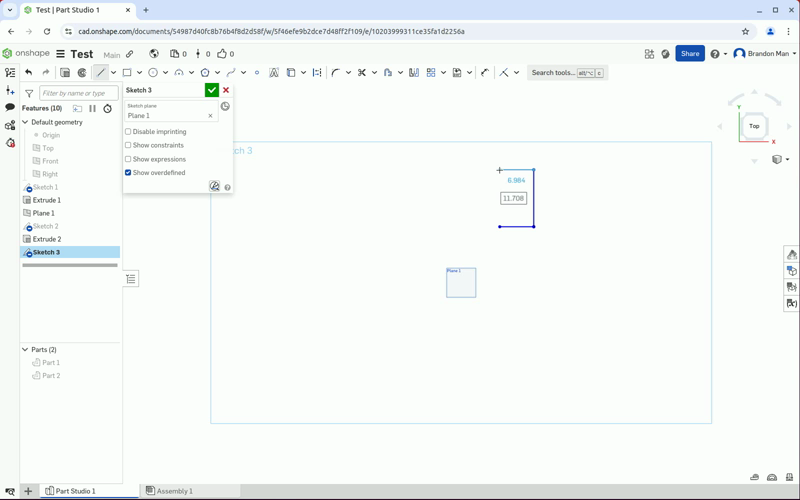
click(499, 169)
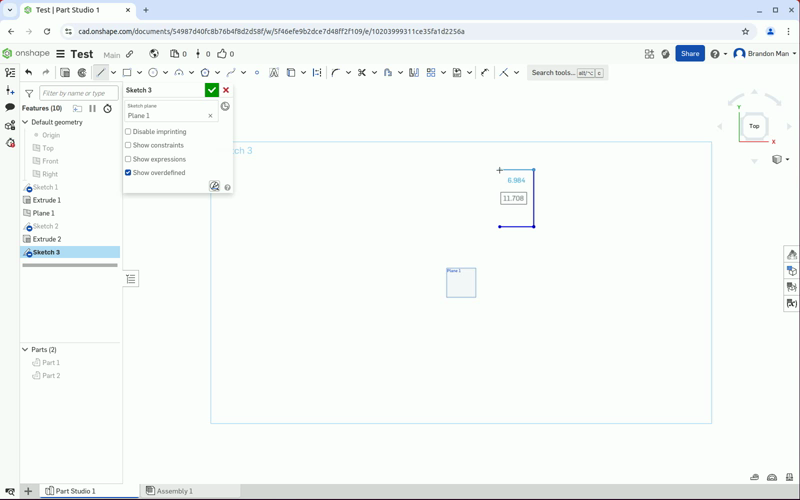
key_up(shift)
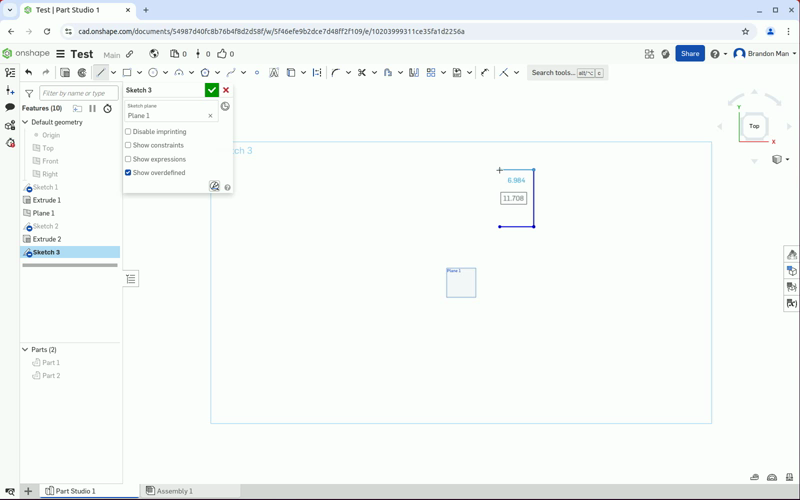
mouse_move(529, 169)
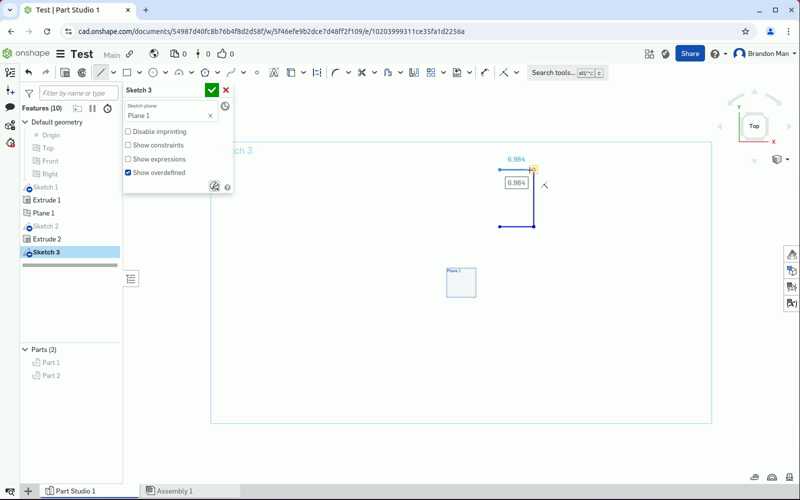
key_down(shift)
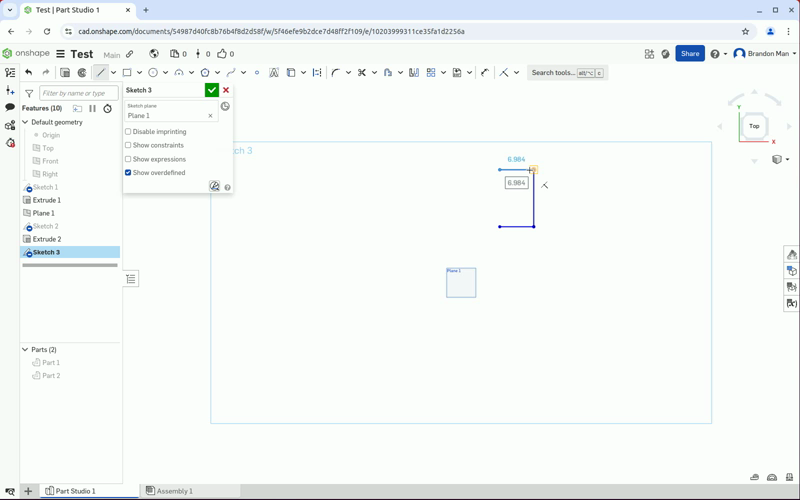
mouse_move(499, 226)
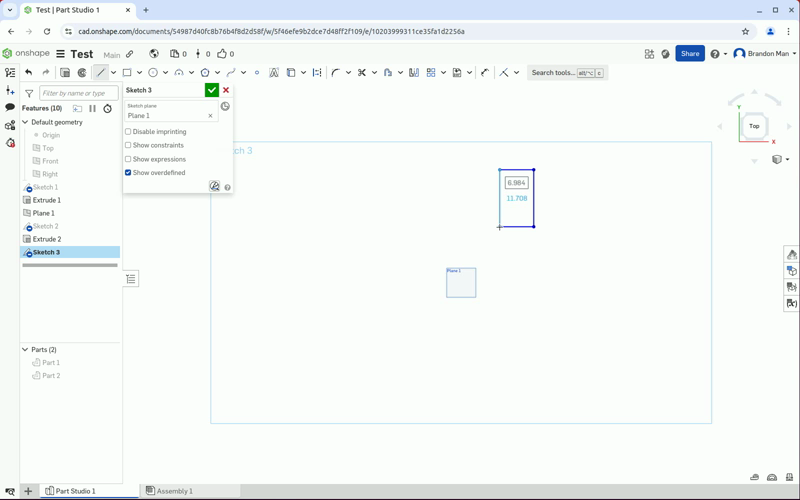
key_up(shift)
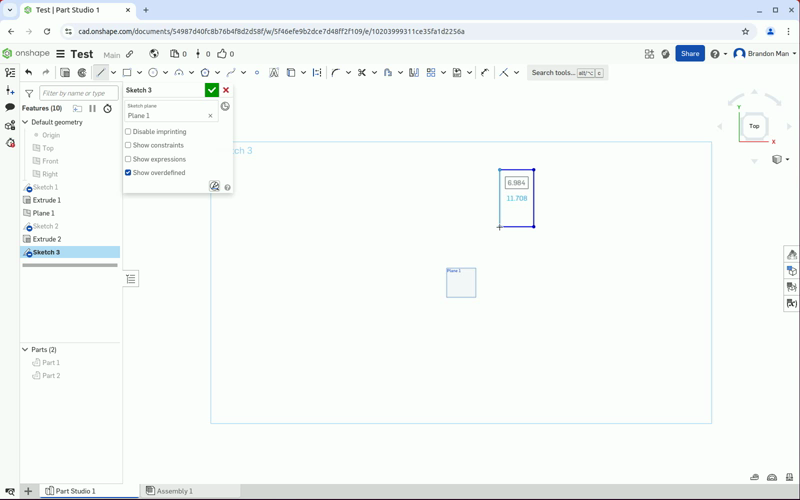
click(499, 226)
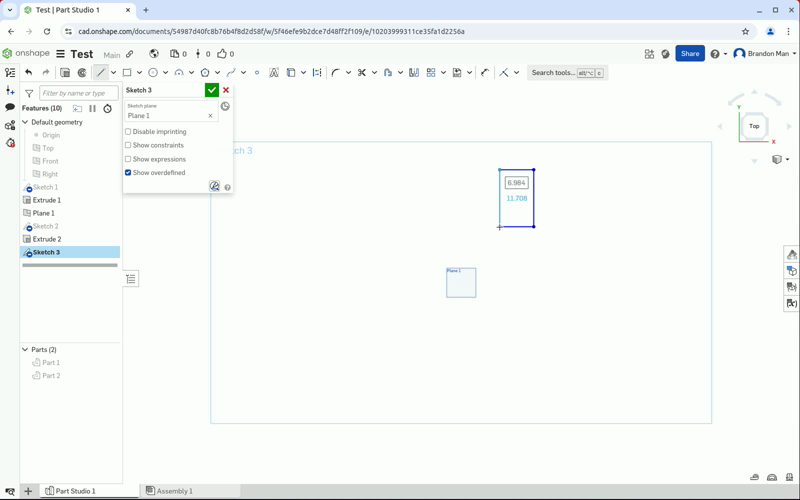
key(esc)
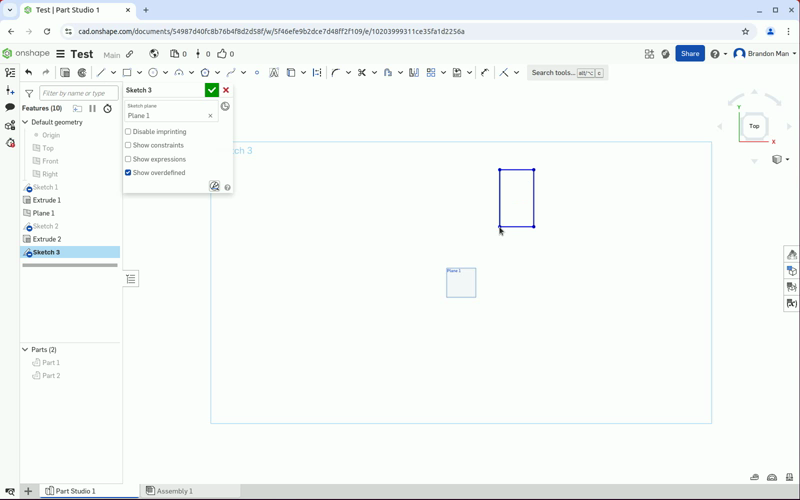
mouse_move(523, 182)
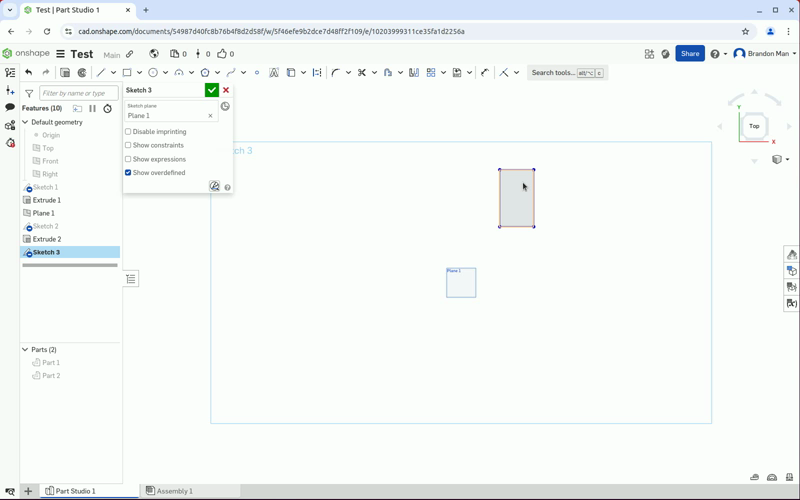
click(523, 182)
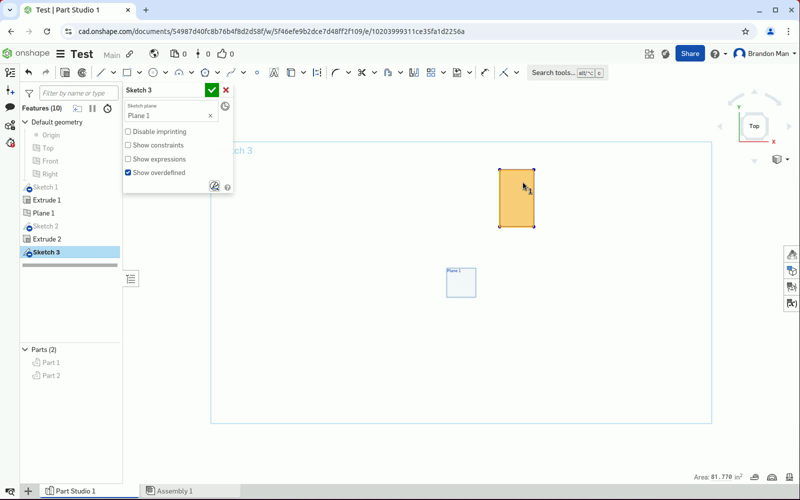
mouse_move(73, 352)
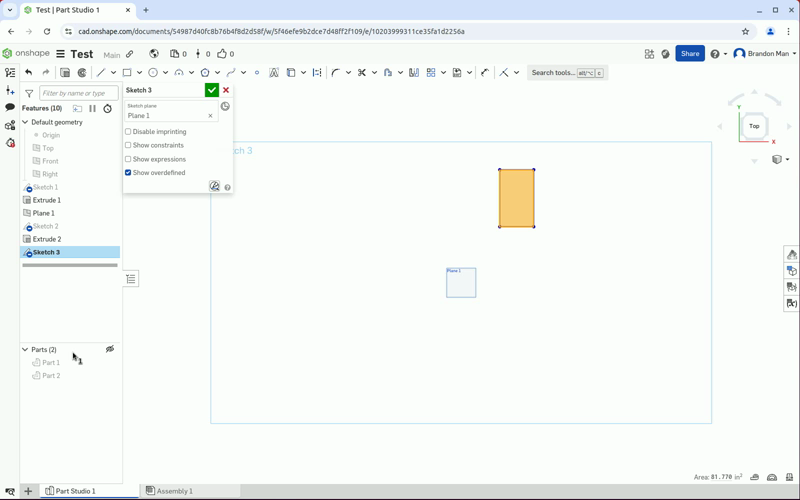
key(shift+y)
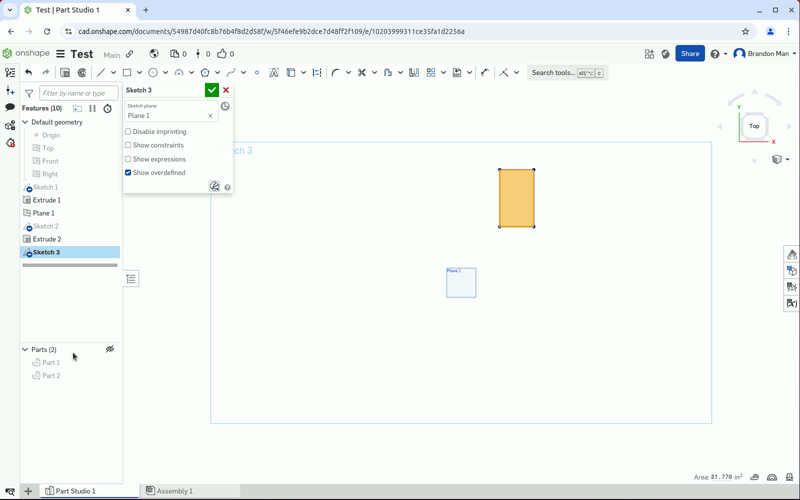
key(shift+e)
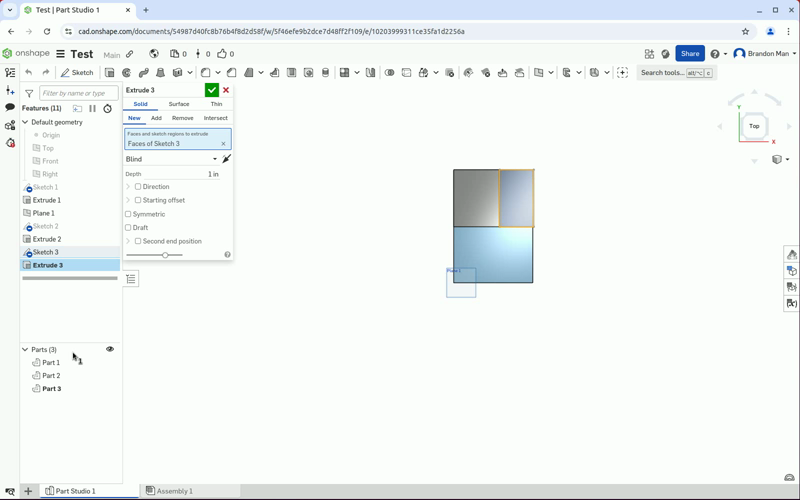
mouse_move(143, 106)
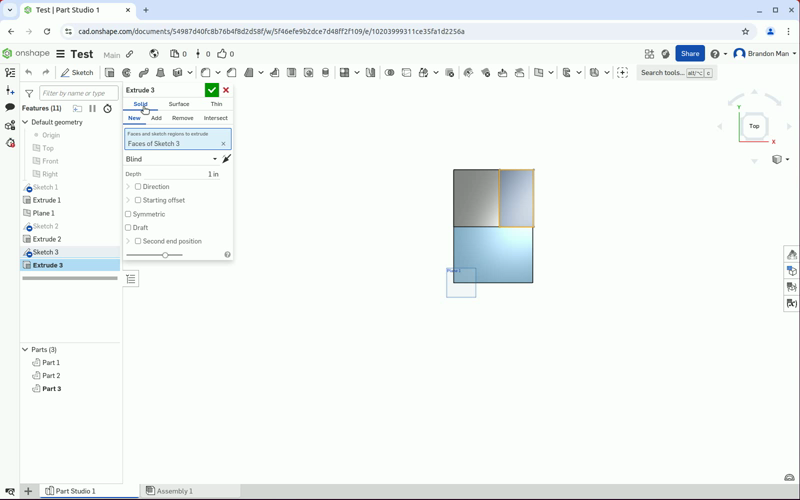
click(143, 106)
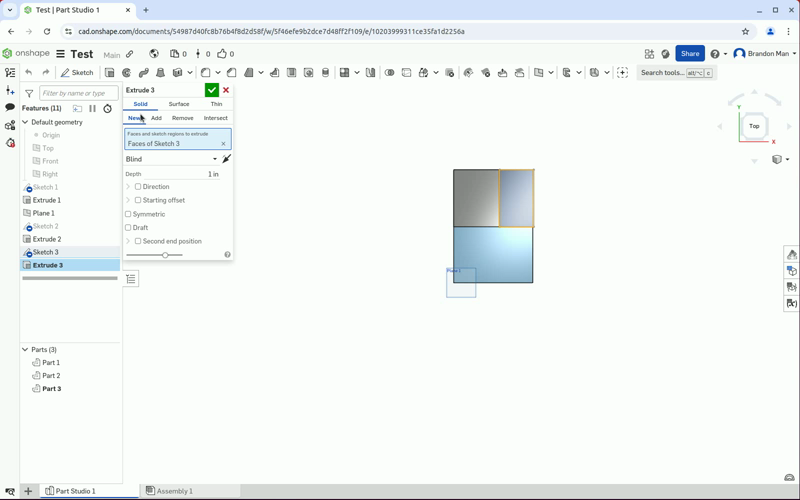
mouse_move(137, 120)
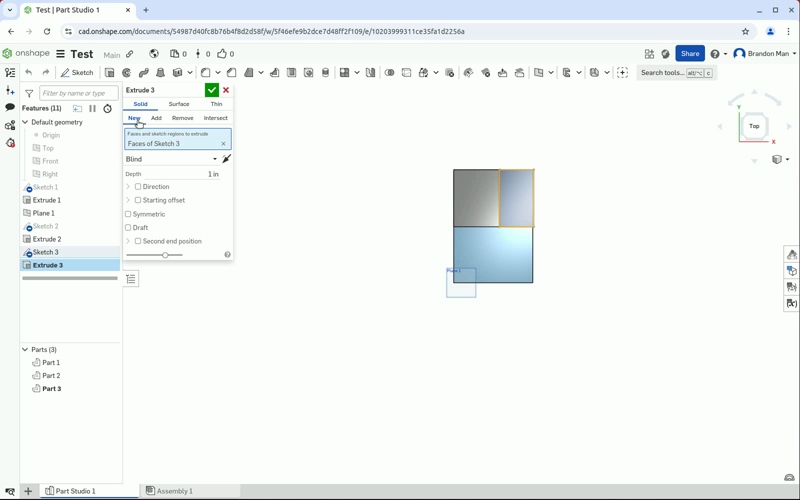
click(137, 120)
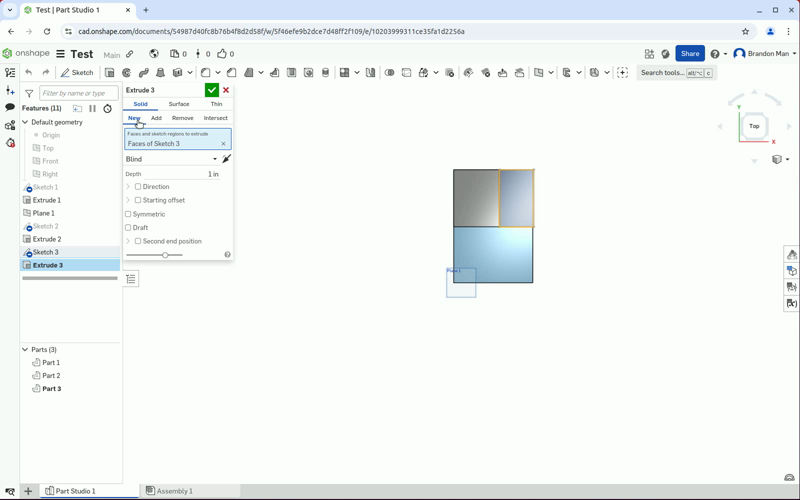
key(tab, 4)
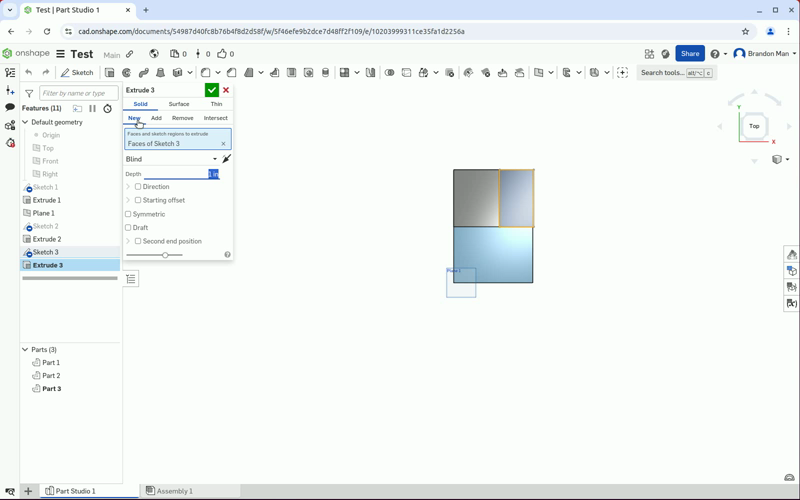
text(2.889)
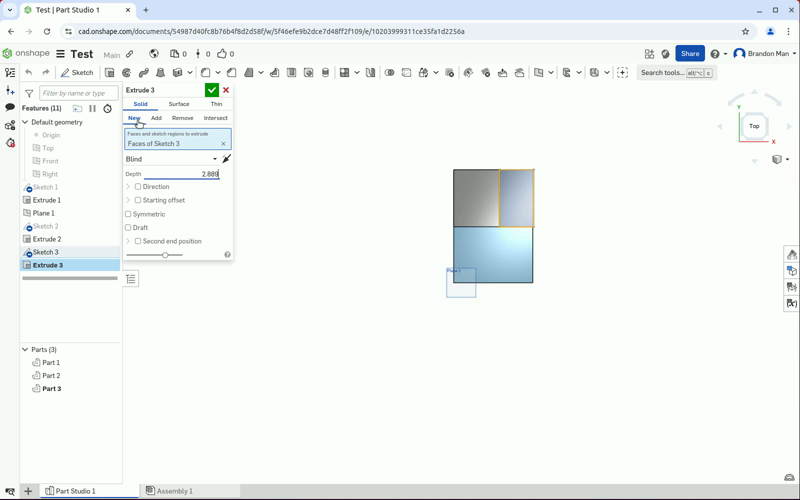
key(enter)
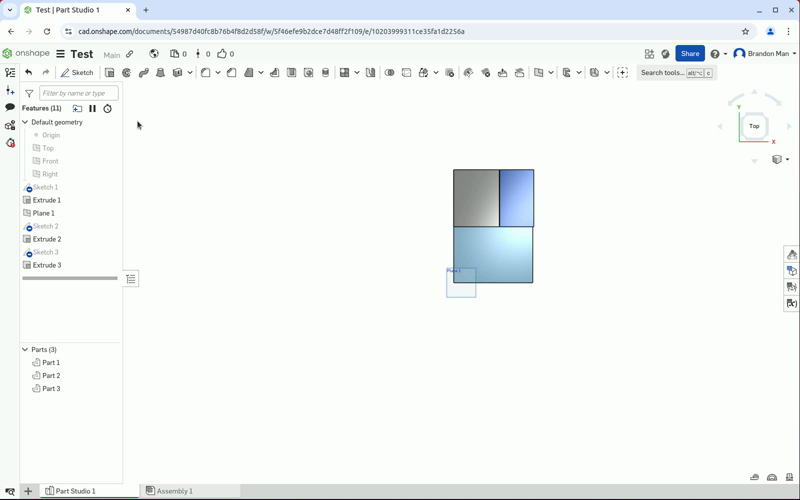
key(shift+h)
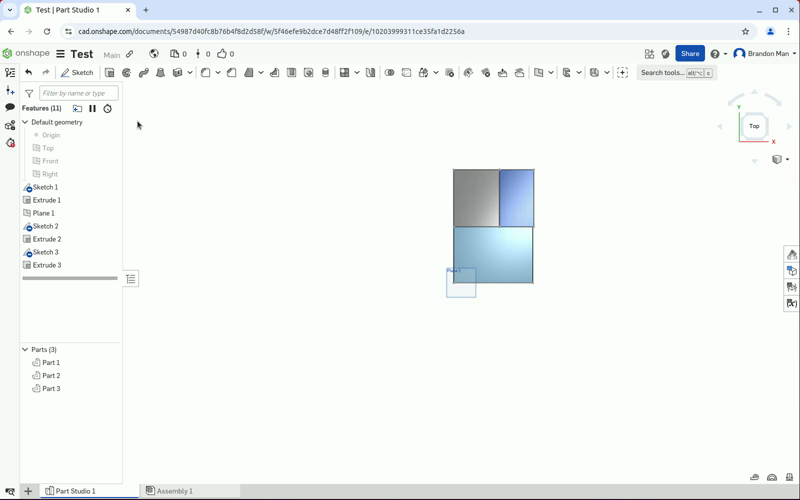
key(shift+h)
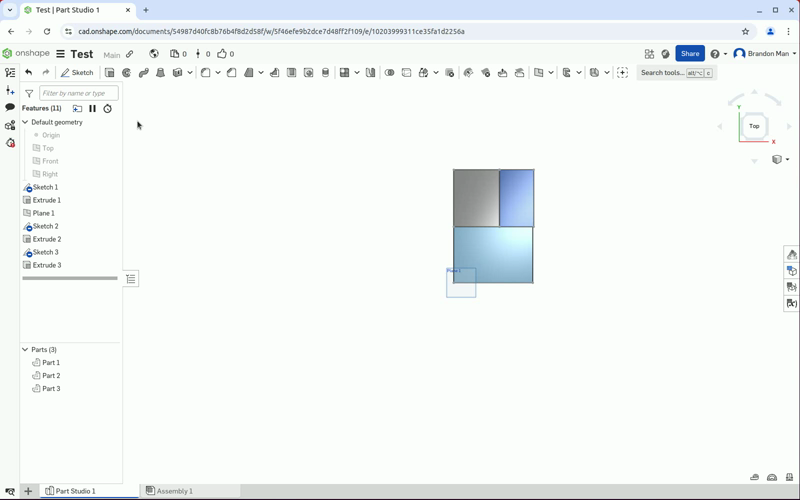
key(shift+7)
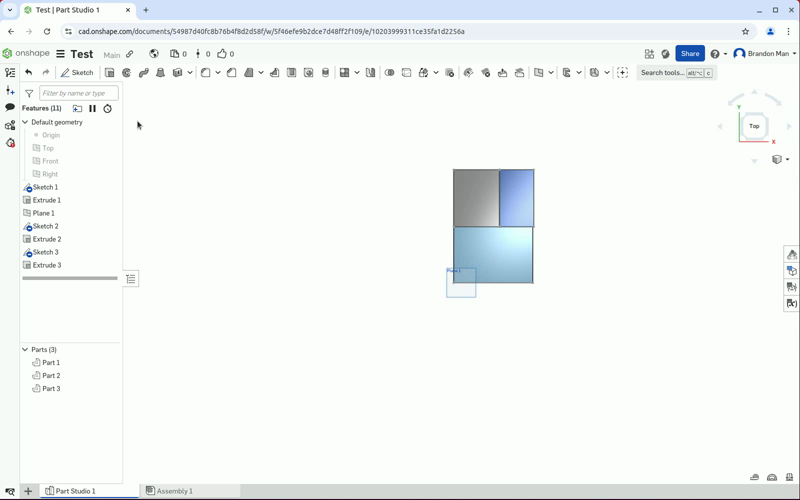
key(up, 3)
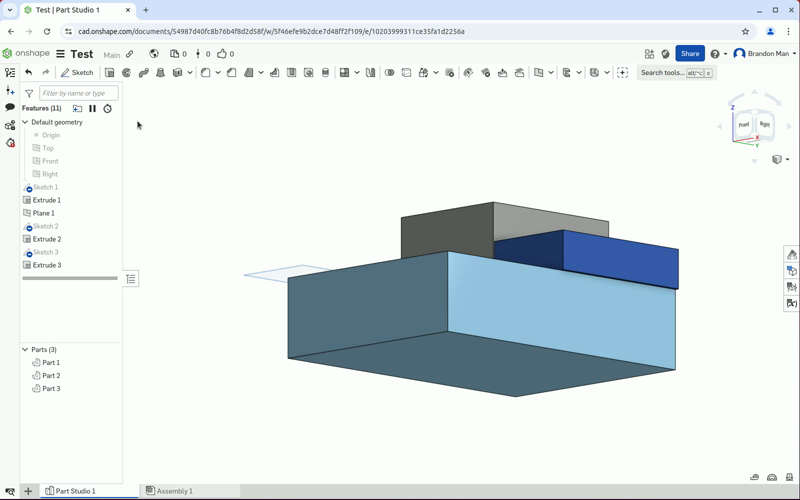
key(left, 3)
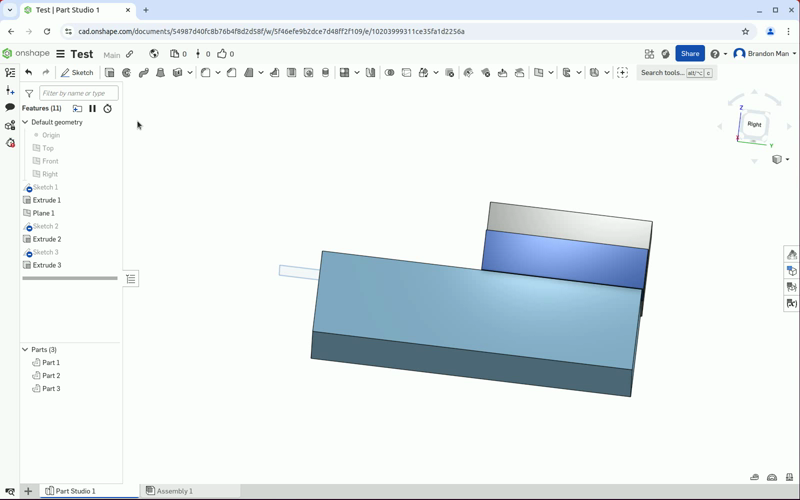
key(right, 3)
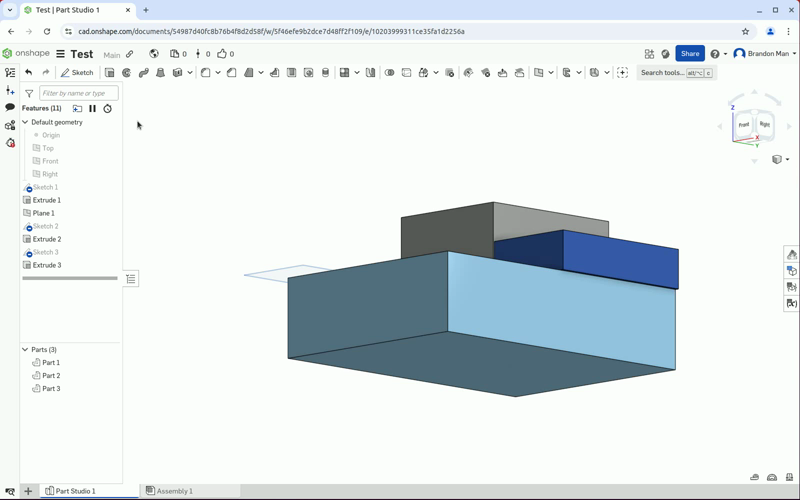
key(down, 3)
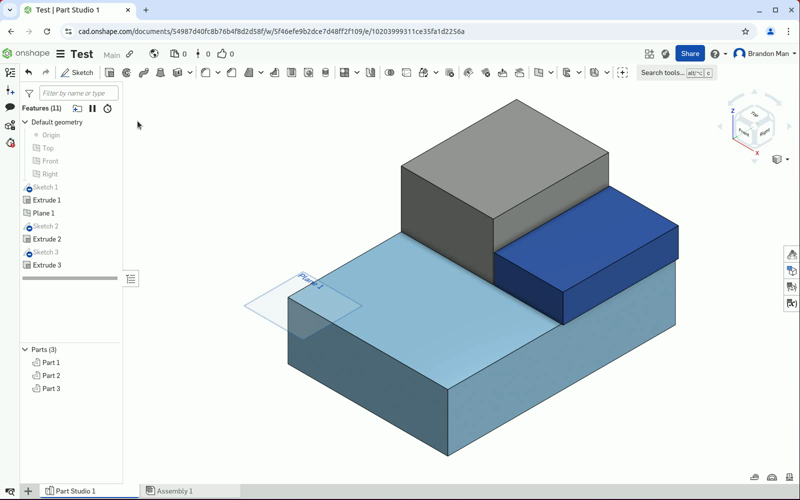
mouse_move(73, 189)
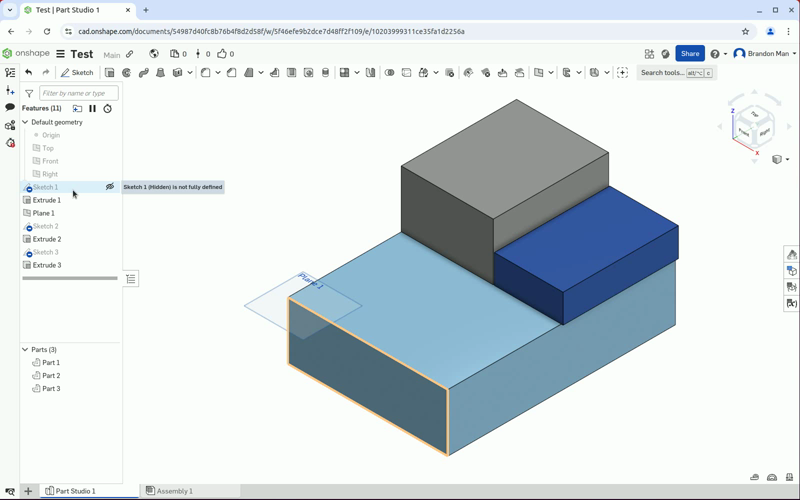
click(73, 189)